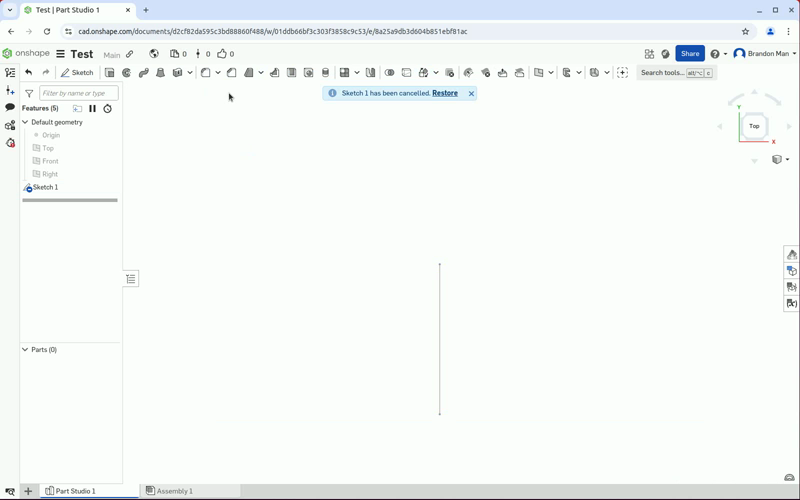
key(shift+h)
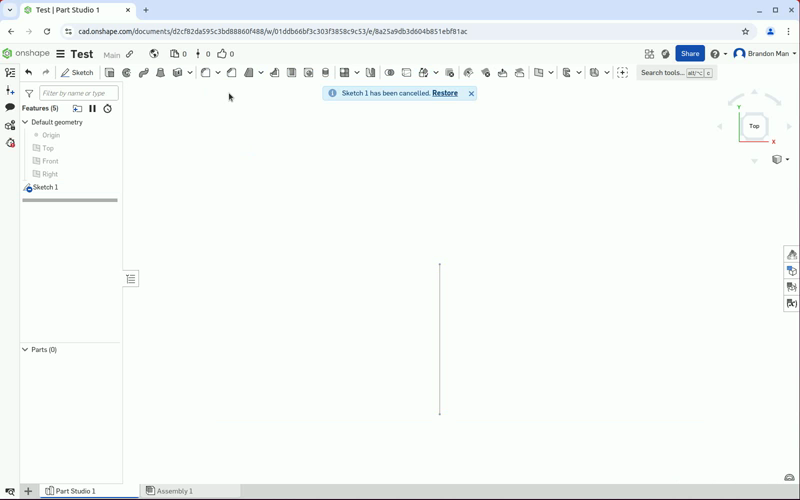
key(shift+s)
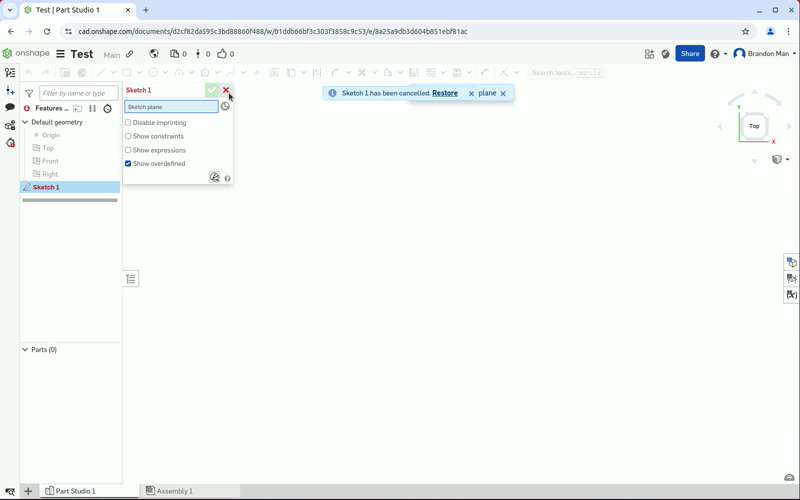
mouse_move(73, 150)
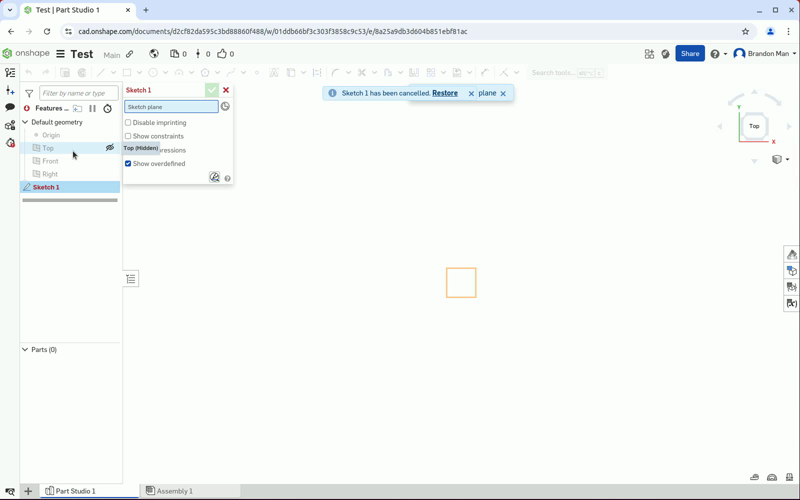
click(73, 150)
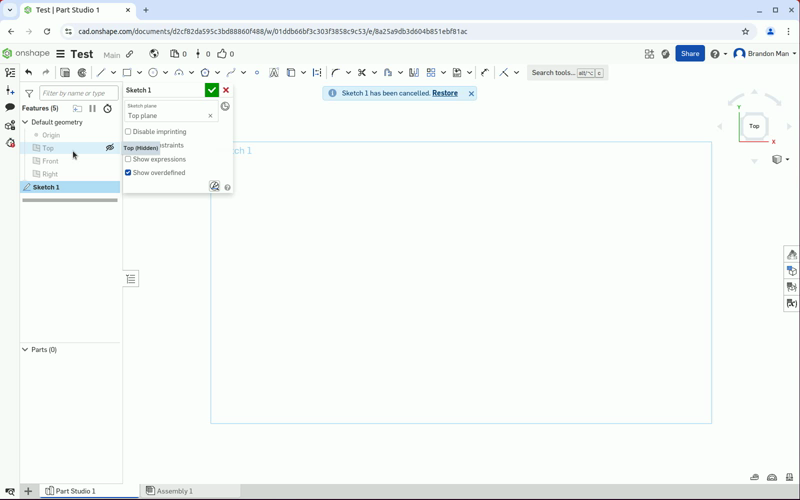
mouse_move(73, 352)
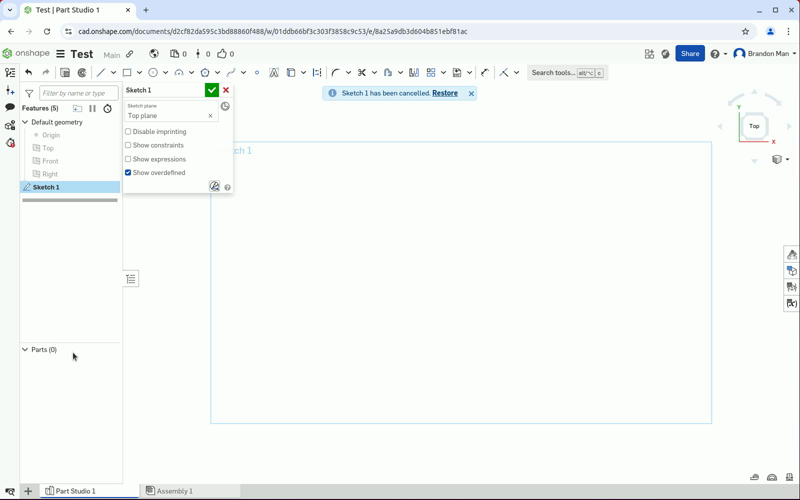
key(y)
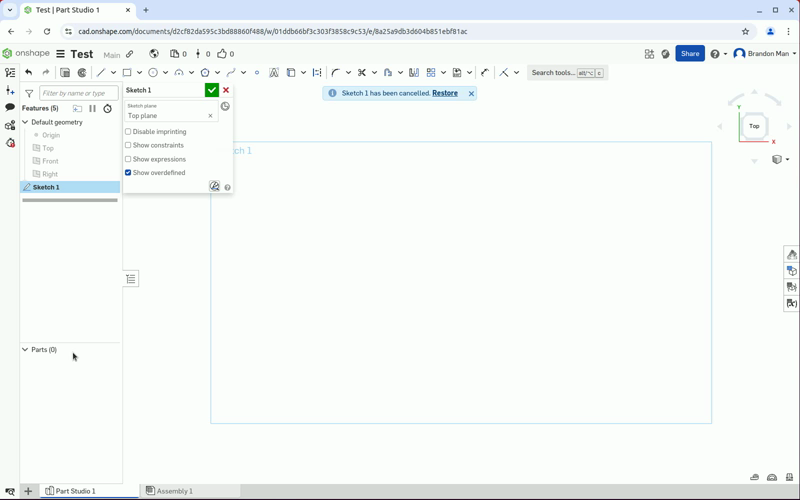
key(a)
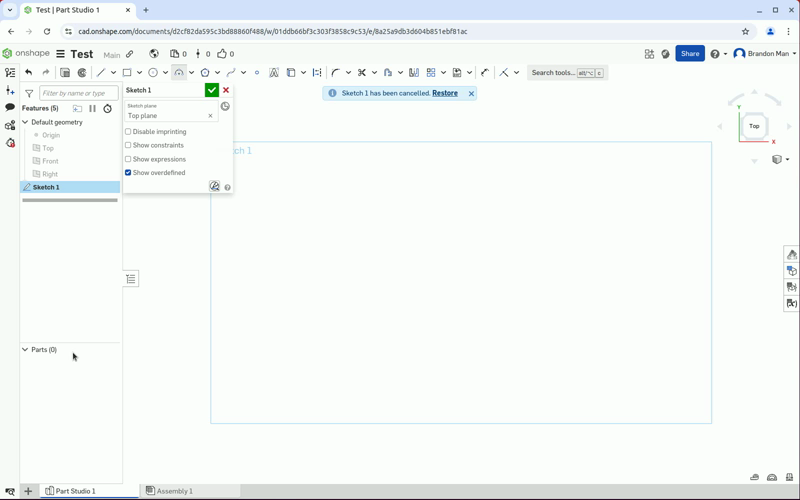
key_down(shift)
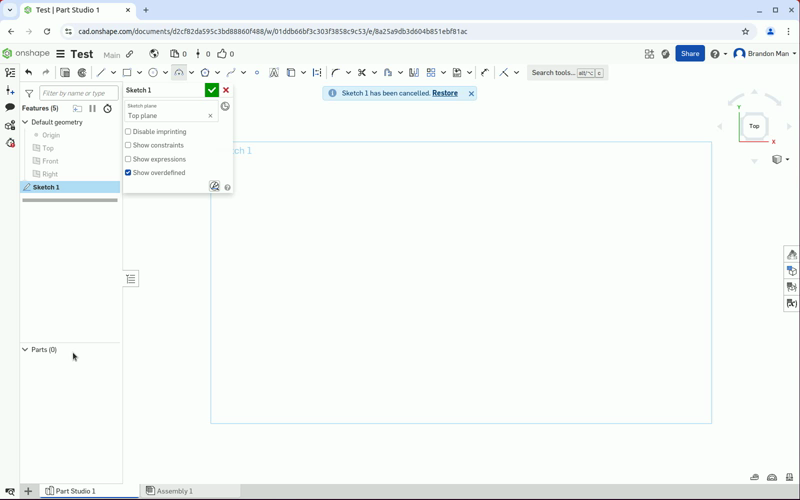
mouse_move(348, 264)
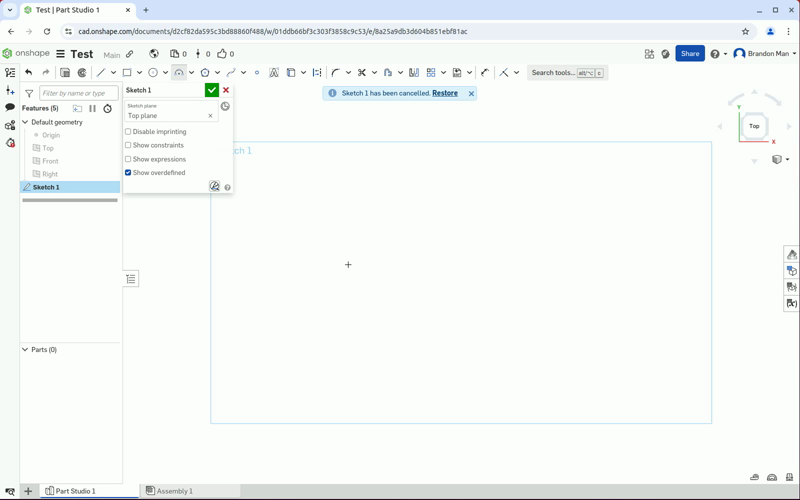
click(348, 264)
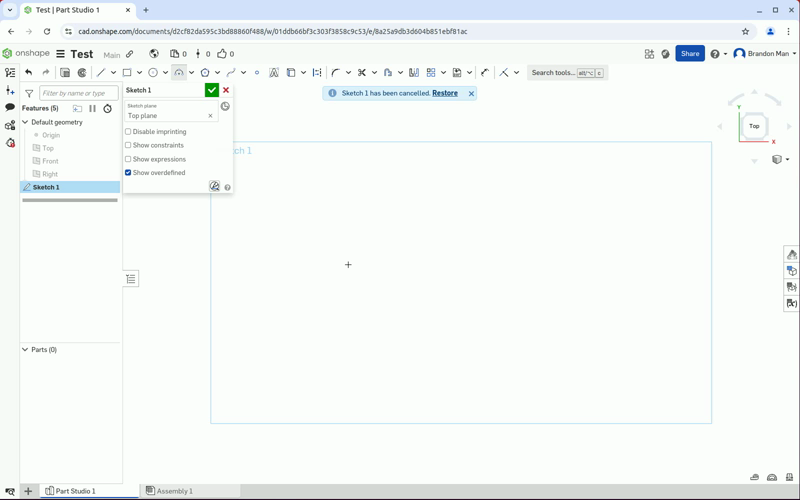
key_up(shift)
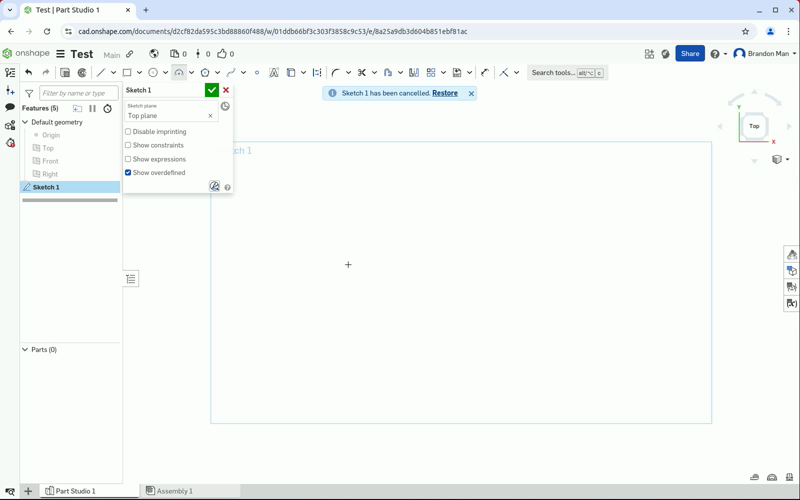
key_down(shift)
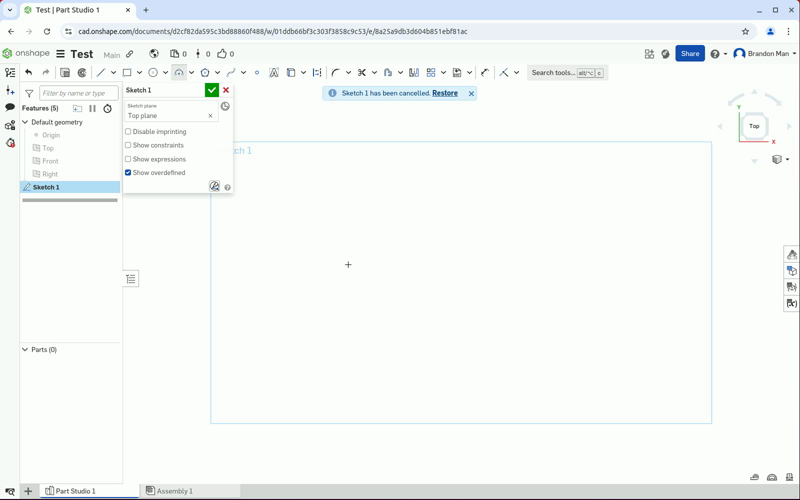
mouse_move(367, 283)
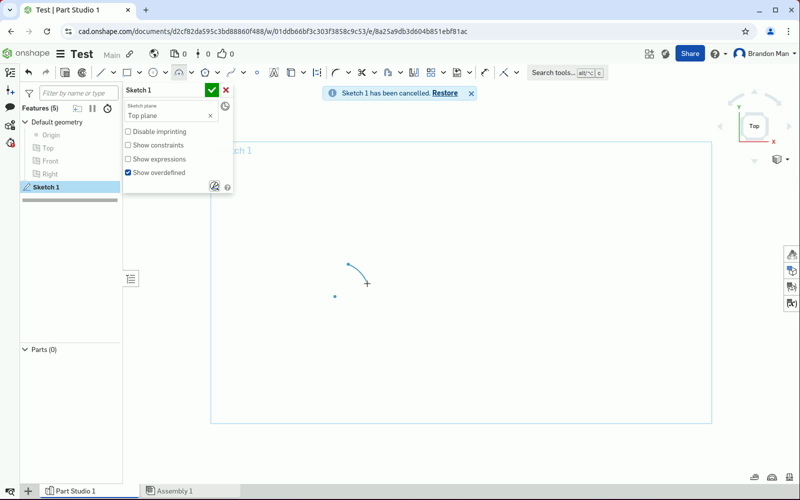
click(367, 283)
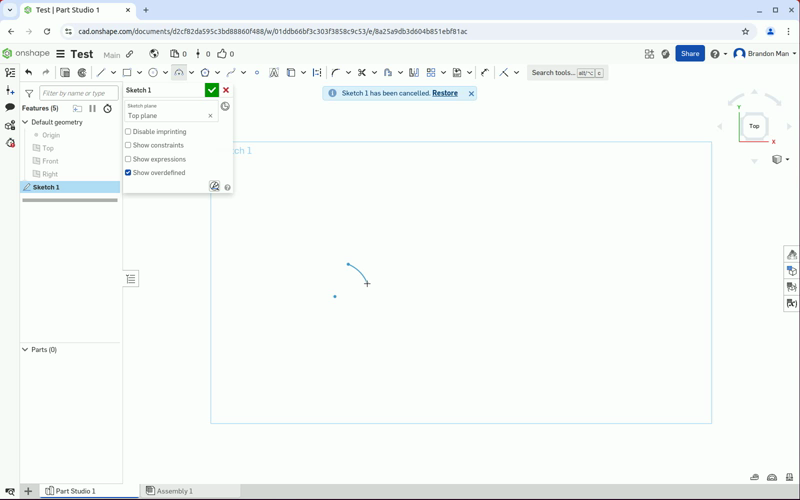
mouse_move(353, 277)
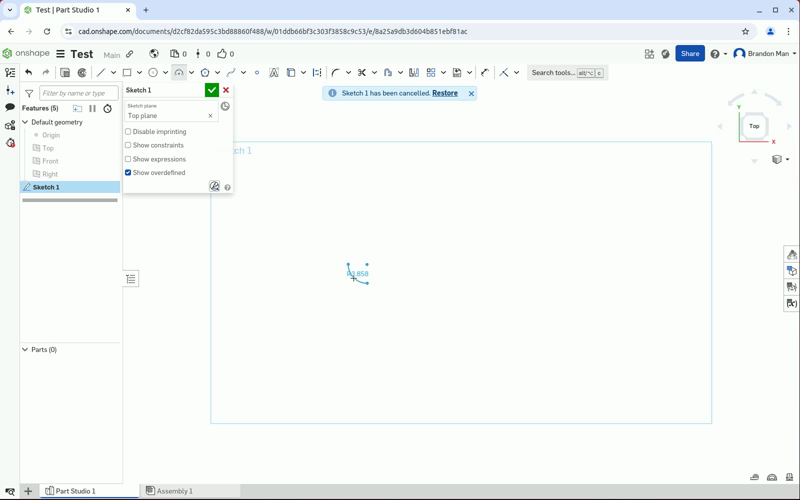
click(353, 277)
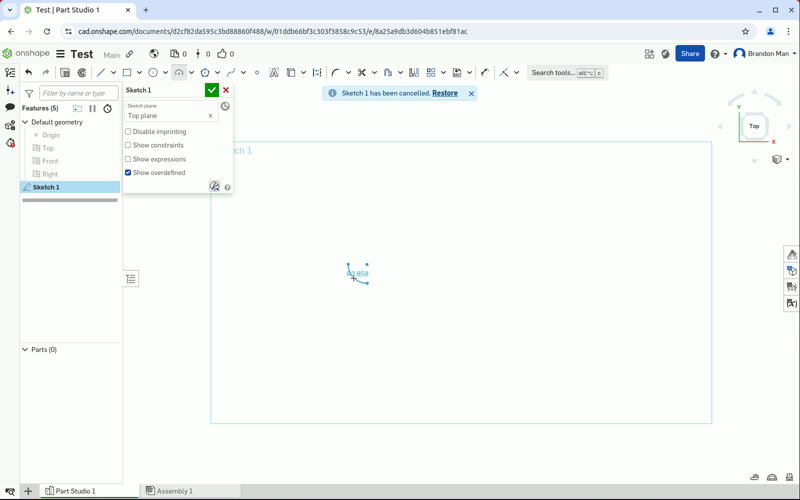
key_up(shift)
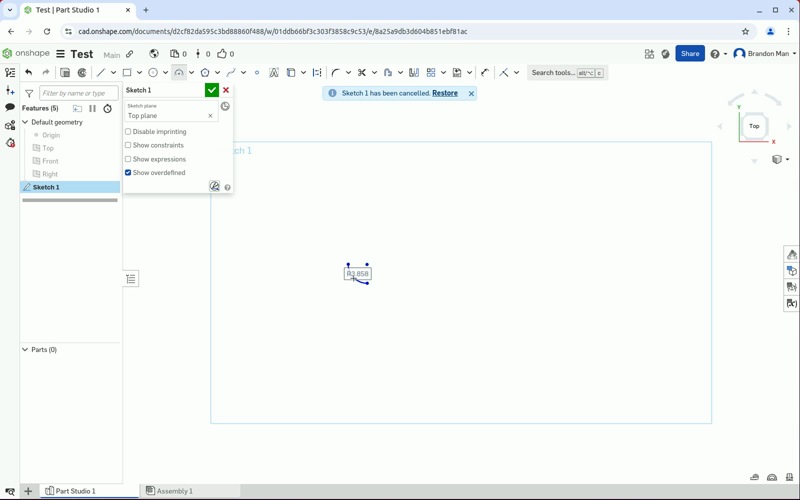
key(esc)
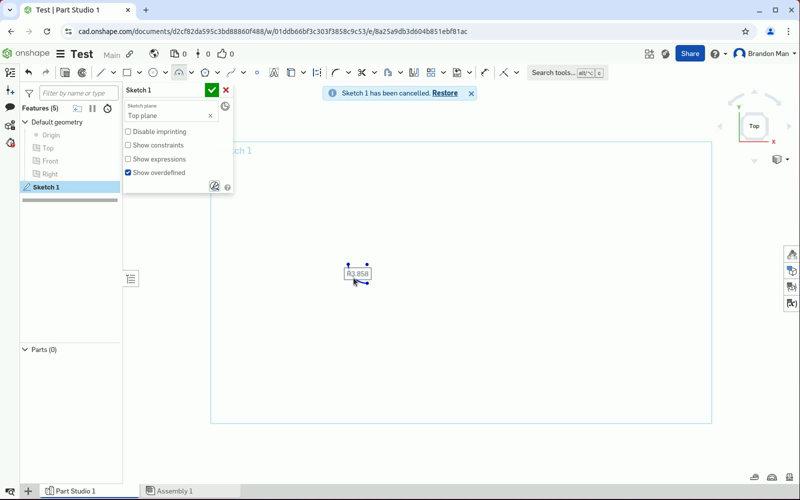
key(l)
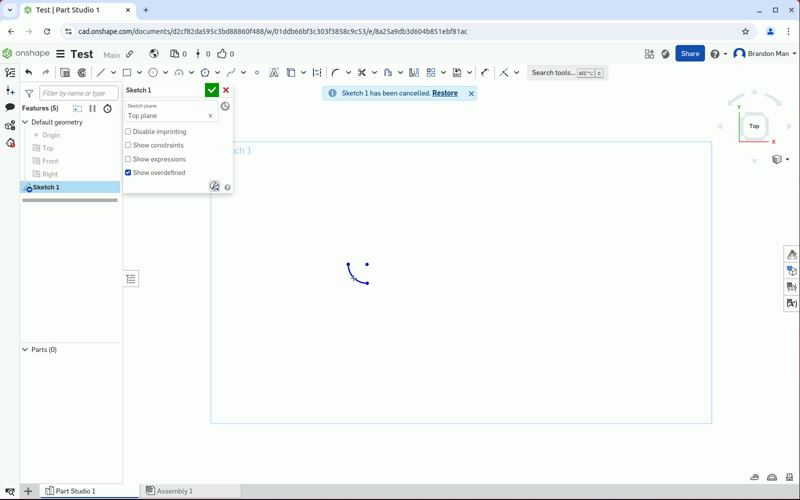
mouse_move(367, 283)
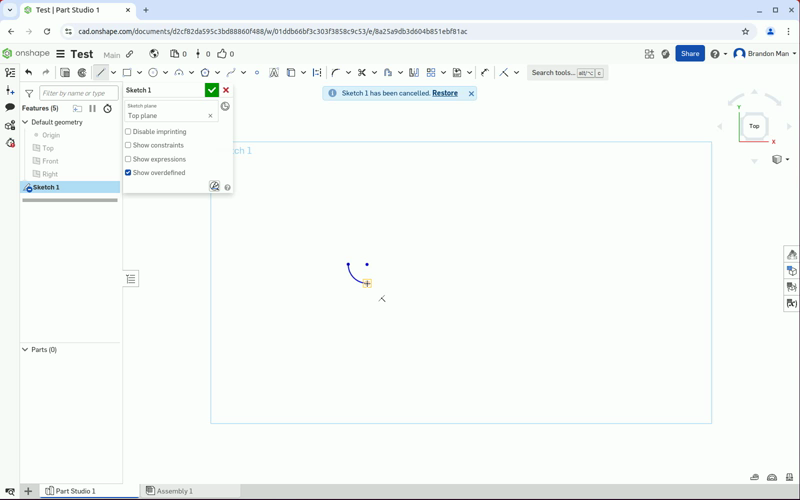
click(367, 283)
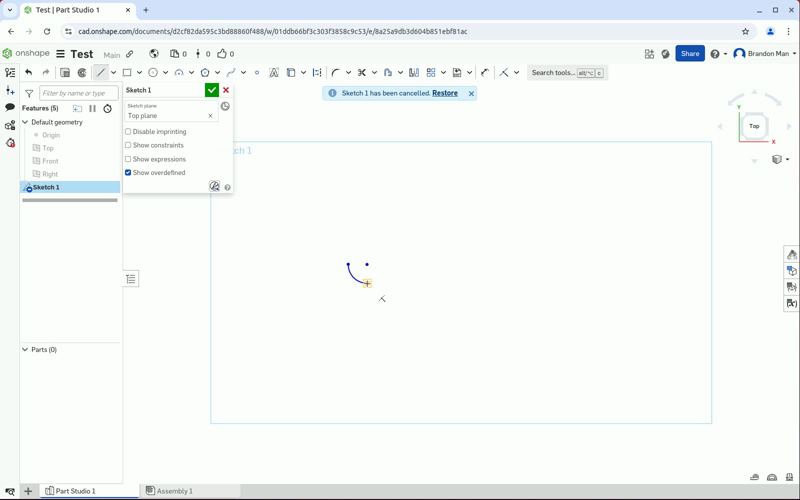
key_down(shift)
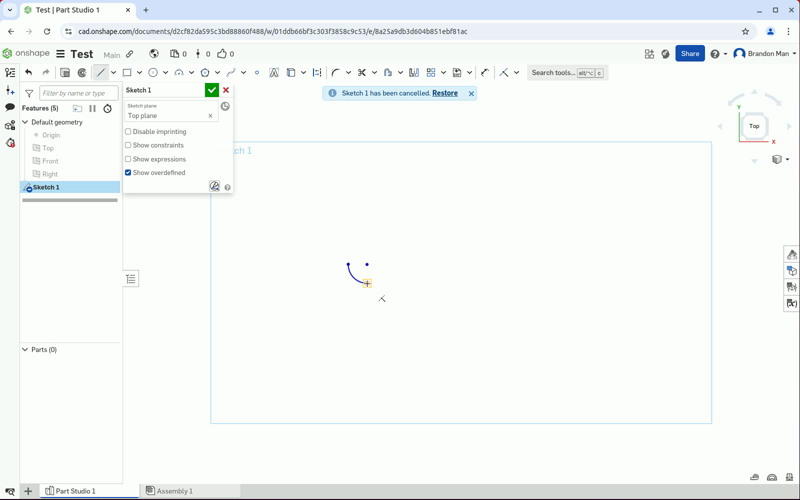
mouse_move(441, 283)
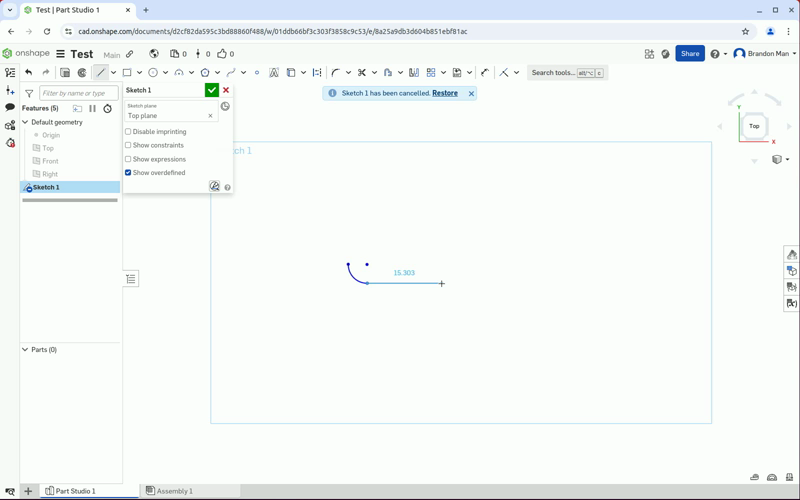
click(441, 283)
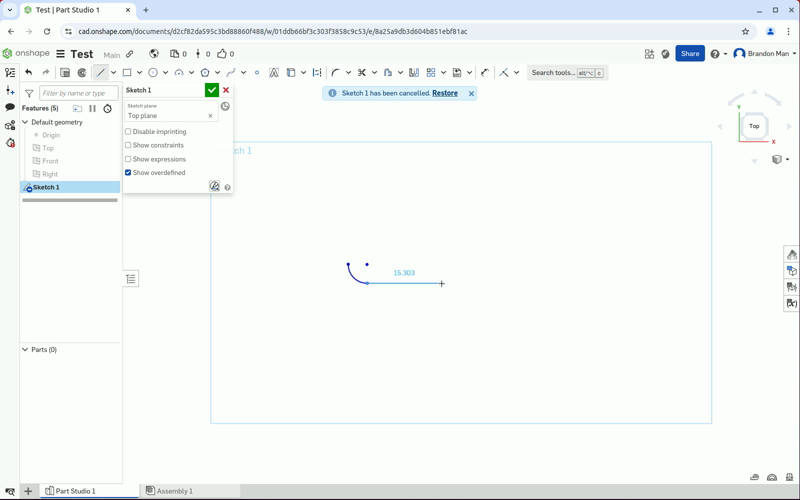
key_up(shift)
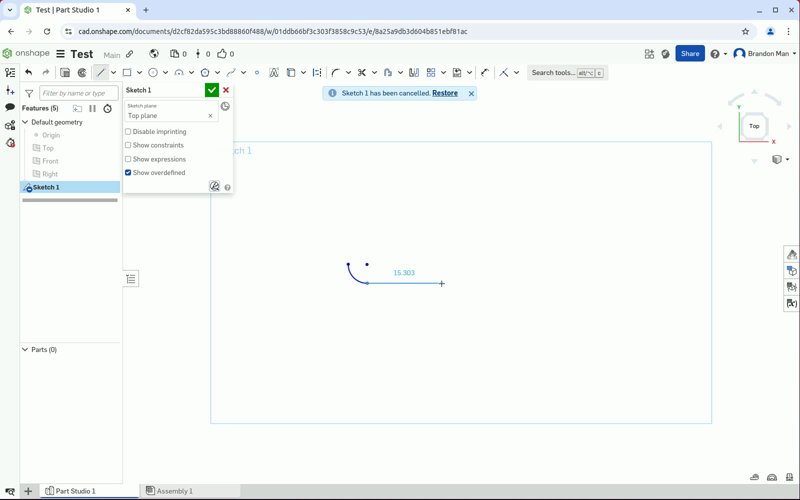
key(esc)
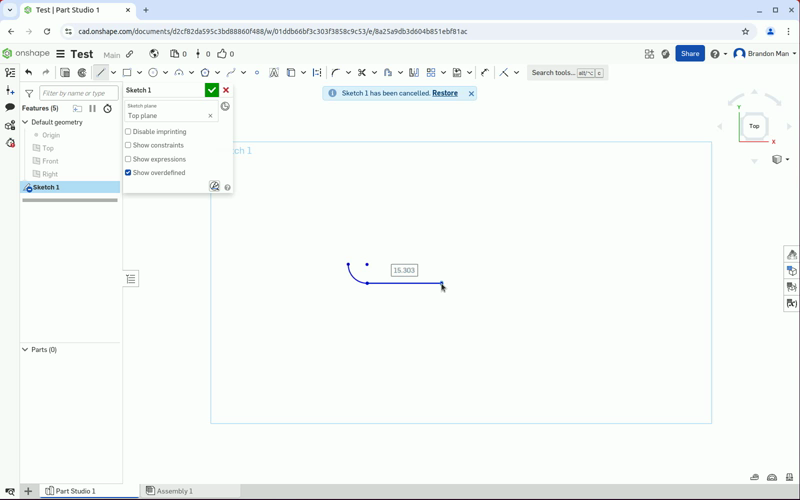
key(a)
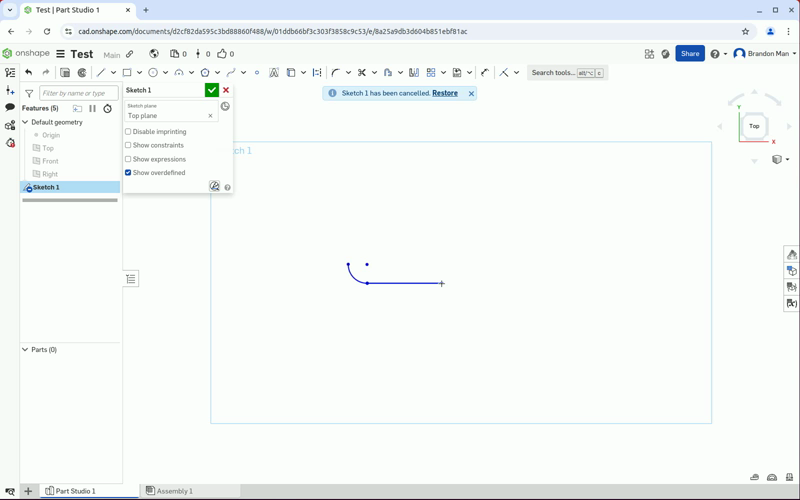
mouse_move(441, 283)
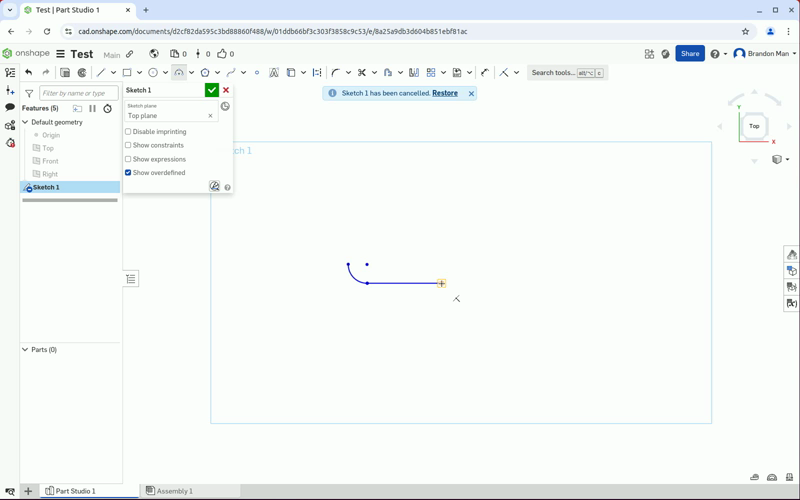
click(441, 283)
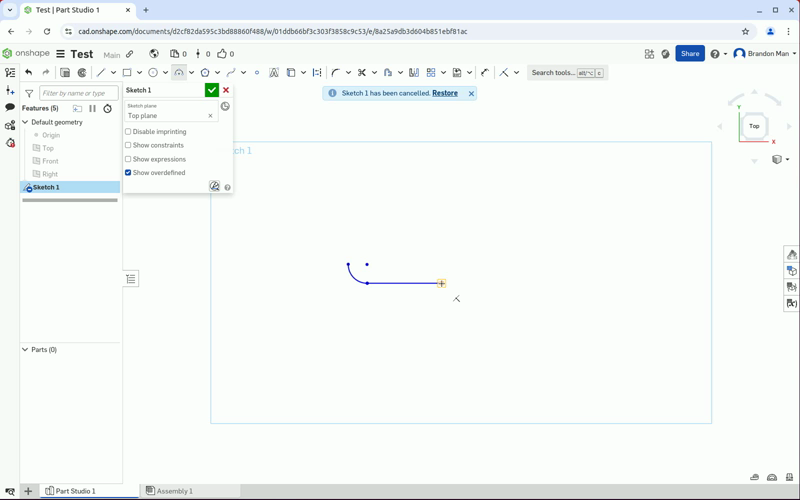
key_down(shift)
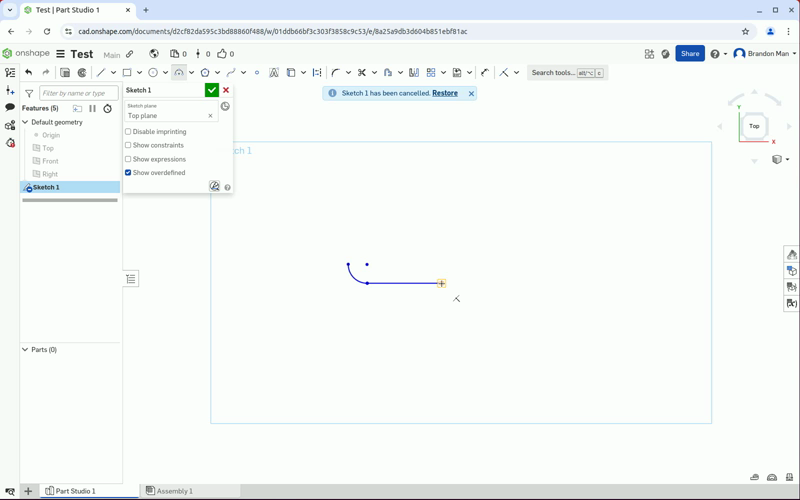
mouse_move(460, 264)
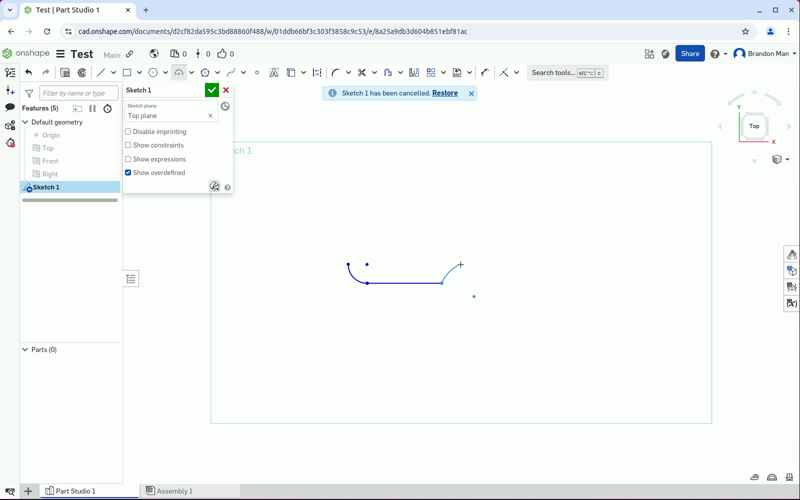
click(460, 264)
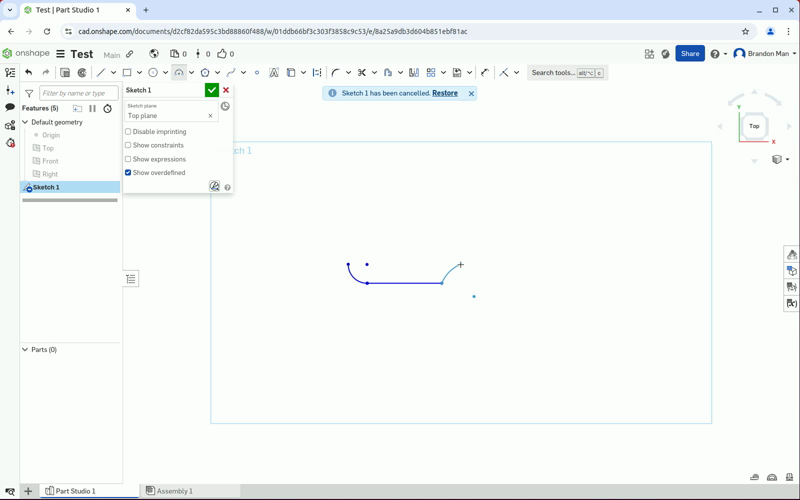
mouse_move(455, 277)
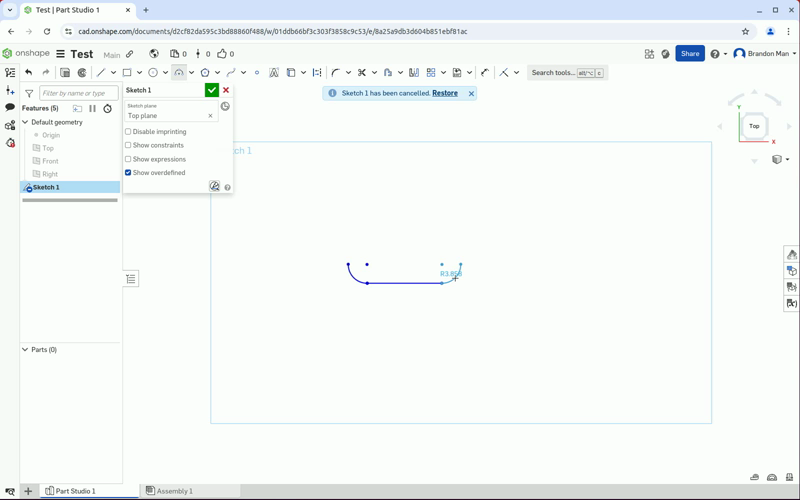
click(455, 277)
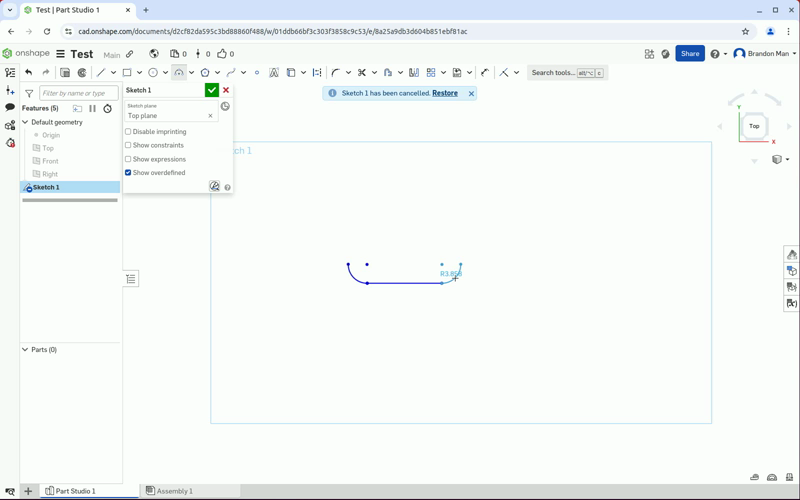
key_up(shift)
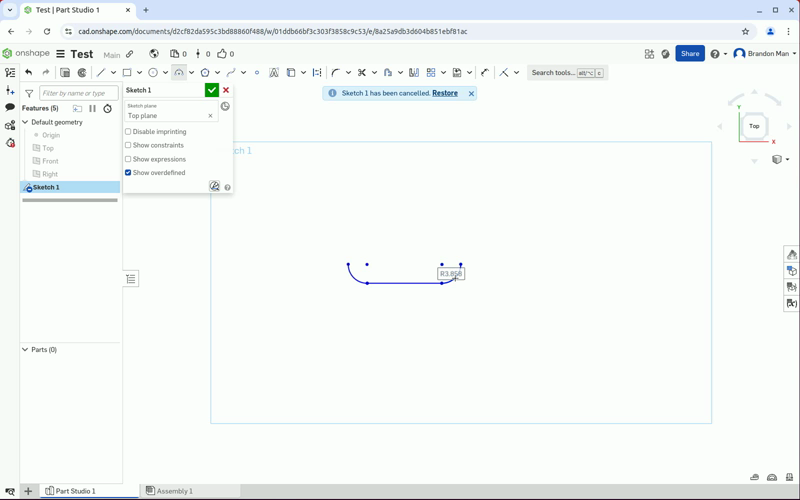
key(esc)
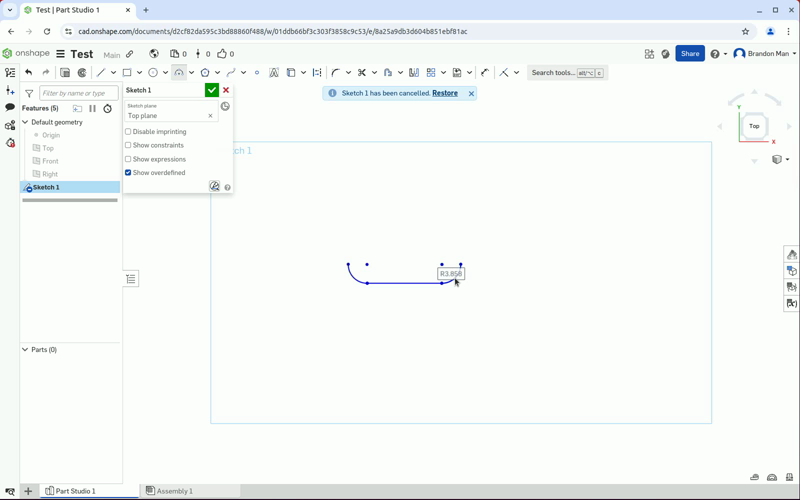
key(l)
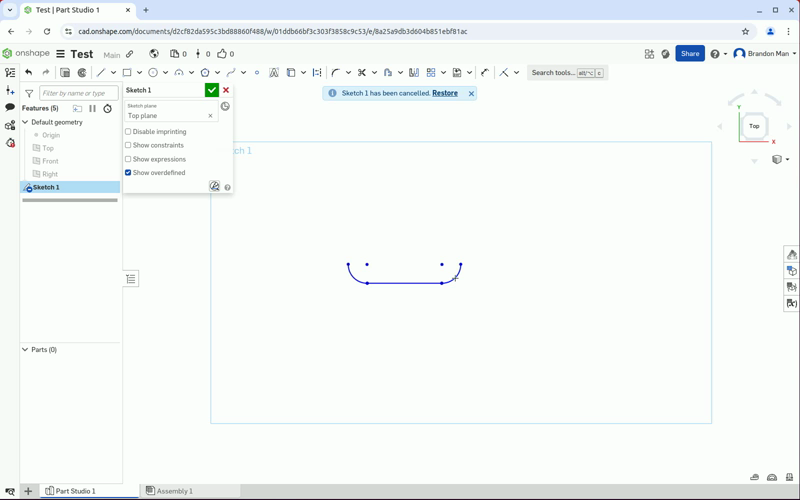
mouse_move(460, 264)
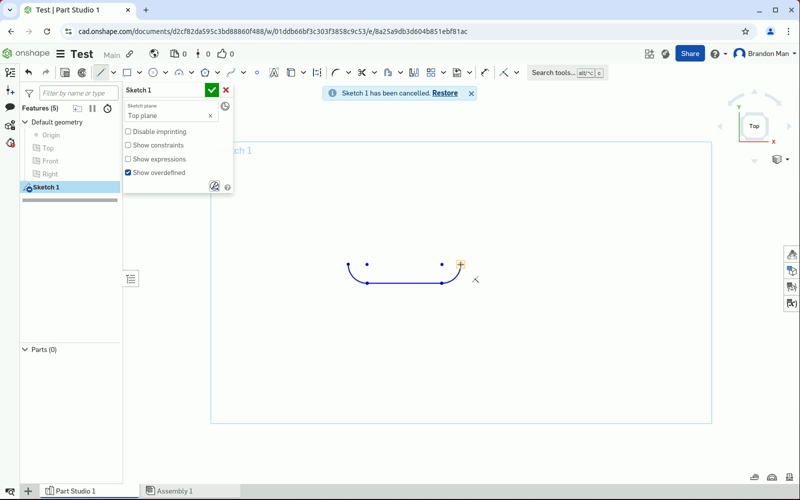
click(460, 264)
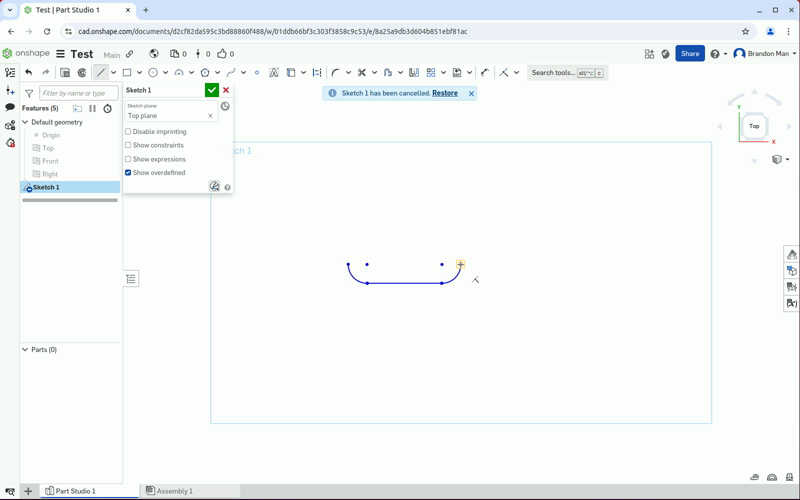
key_down(shift)
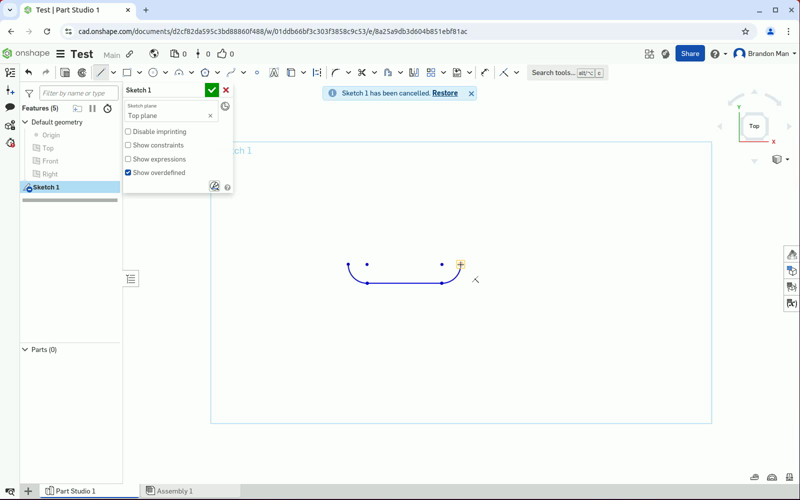
mouse_move(460, 189)
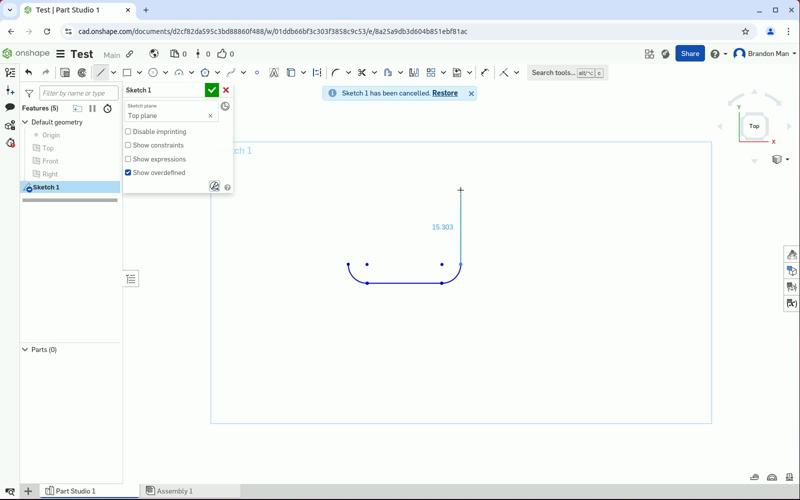
click(460, 189)
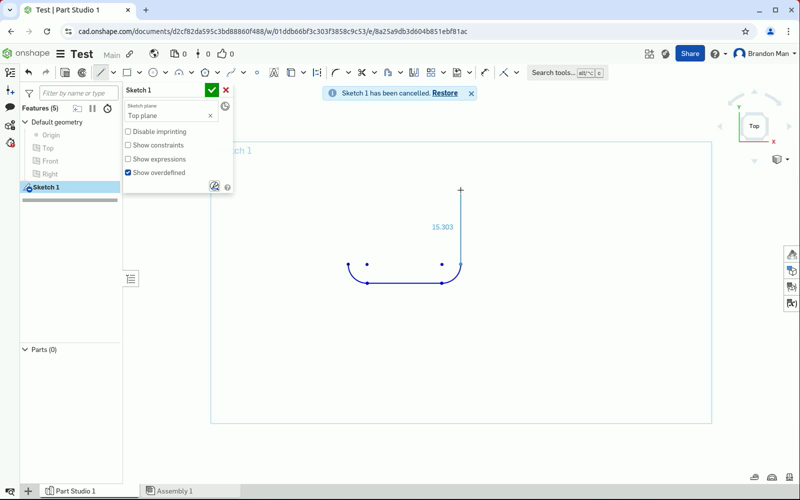
key_up(shift)
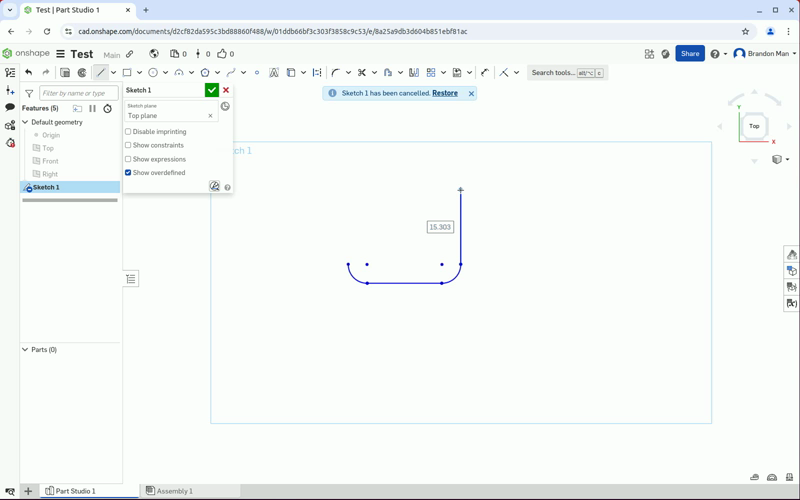
key(esc)
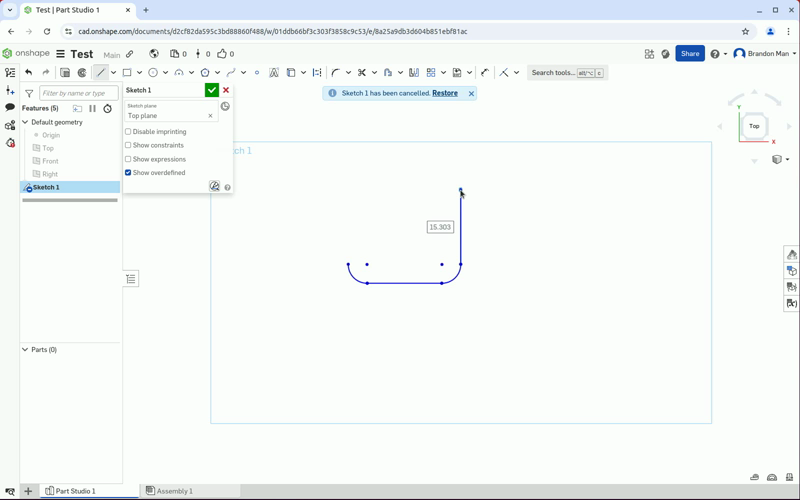
key(a)
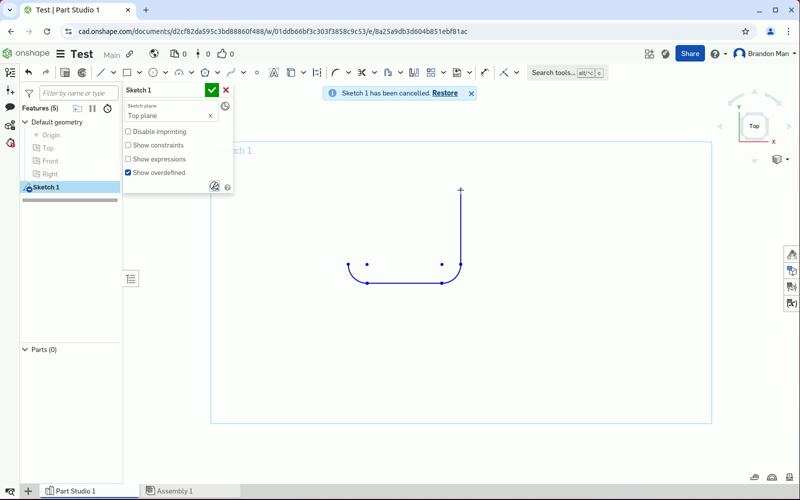
mouse_move(460, 189)
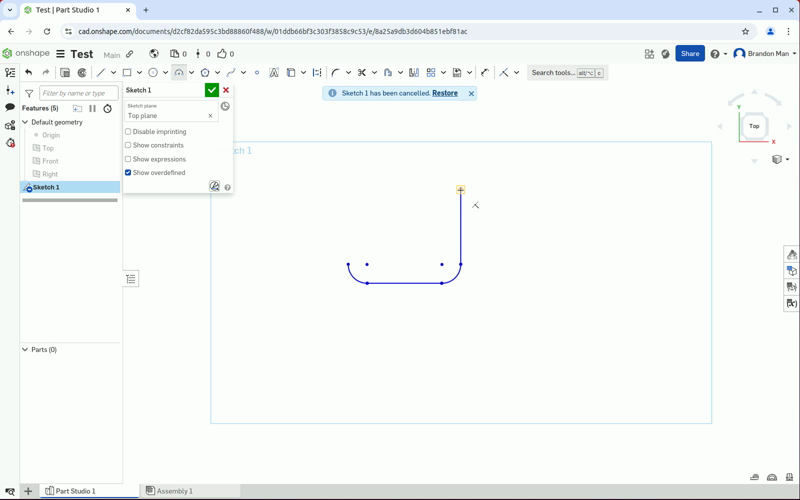
click(460, 189)
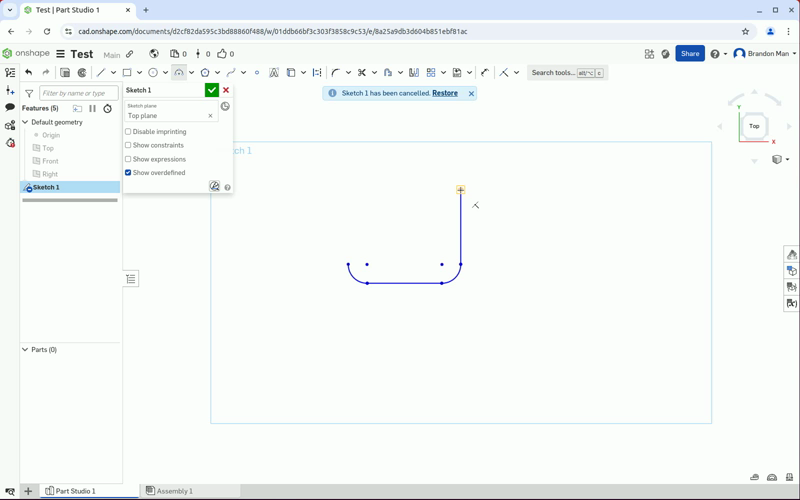
key_down(shift)
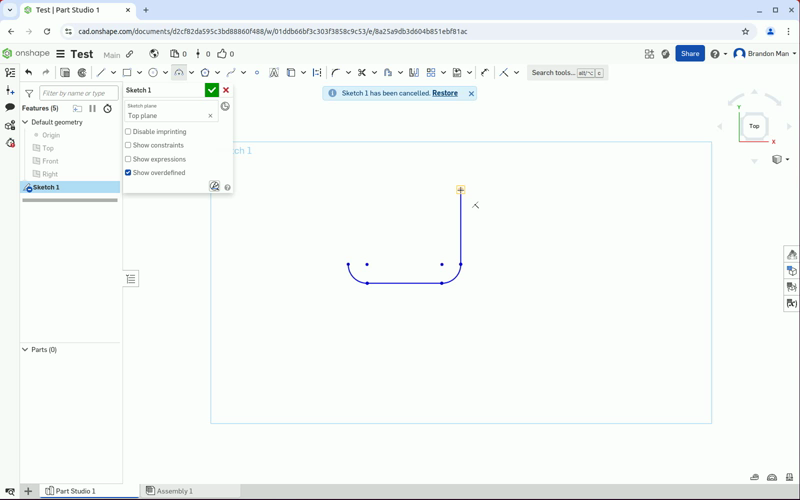
mouse_move(441, 170)
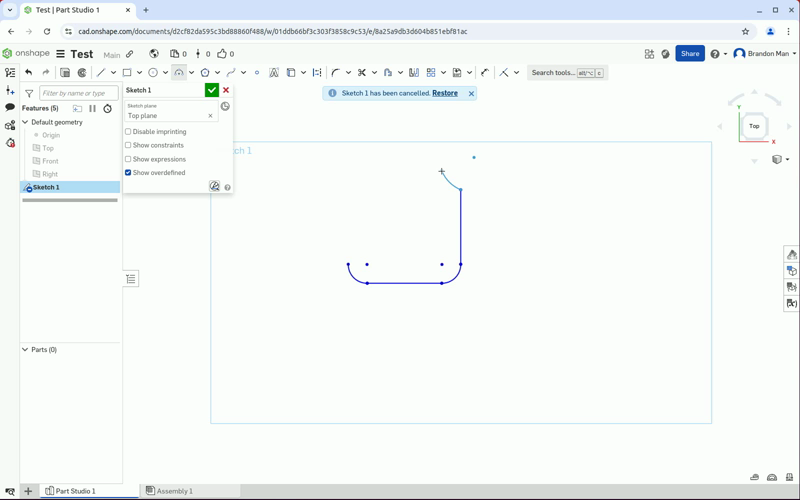
click(441, 170)
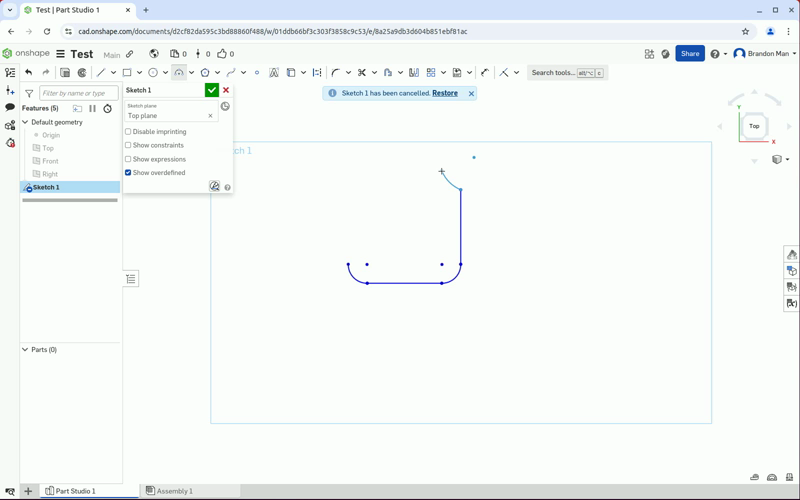
mouse_move(455, 176)
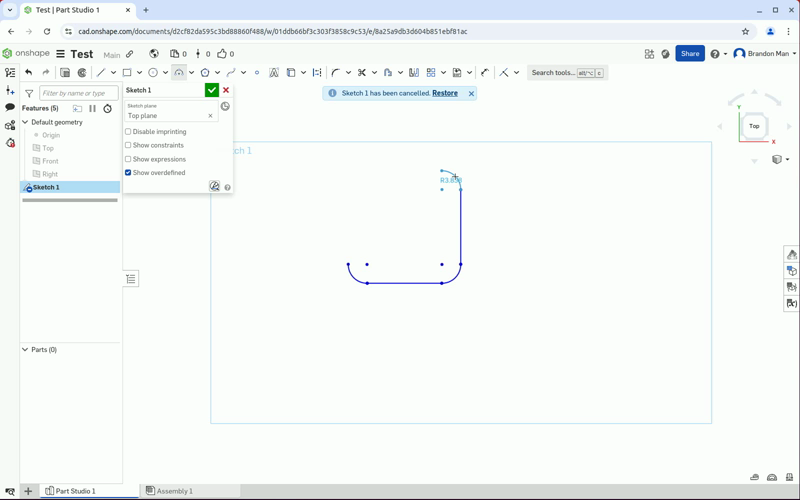
click(455, 176)
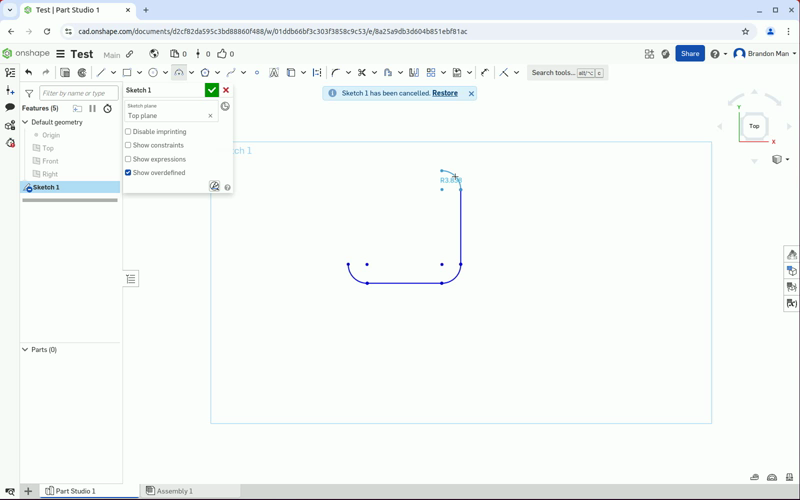
key_up(shift)
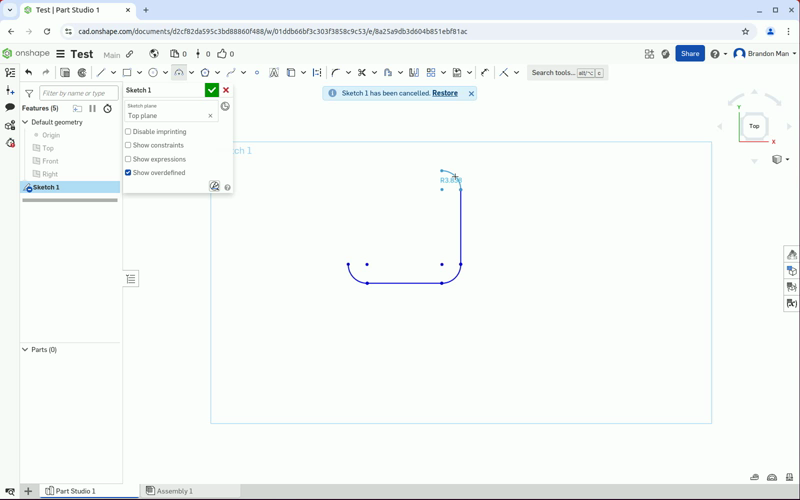
key(esc)
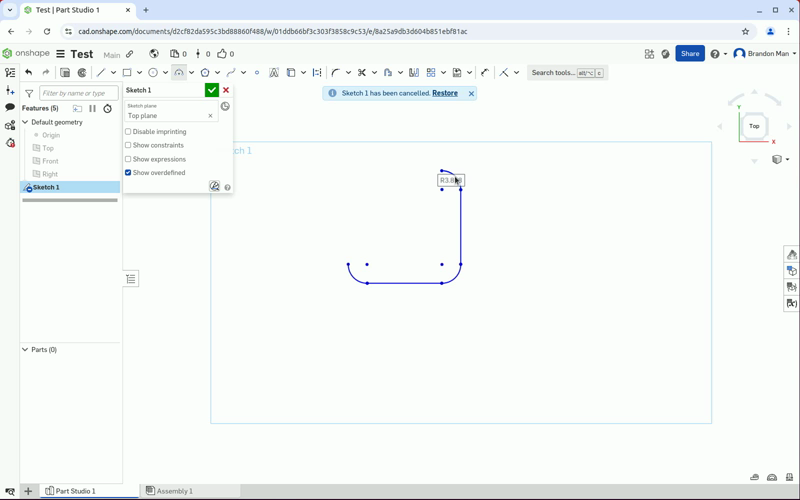
key(l)
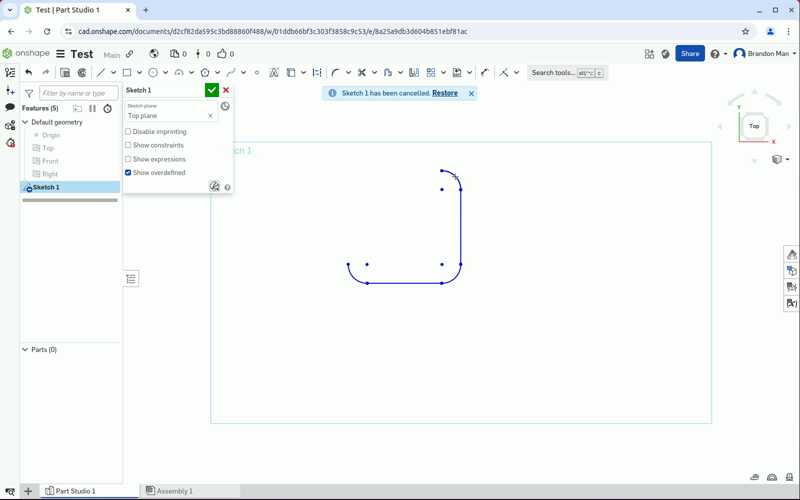
mouse_move(441, 170)
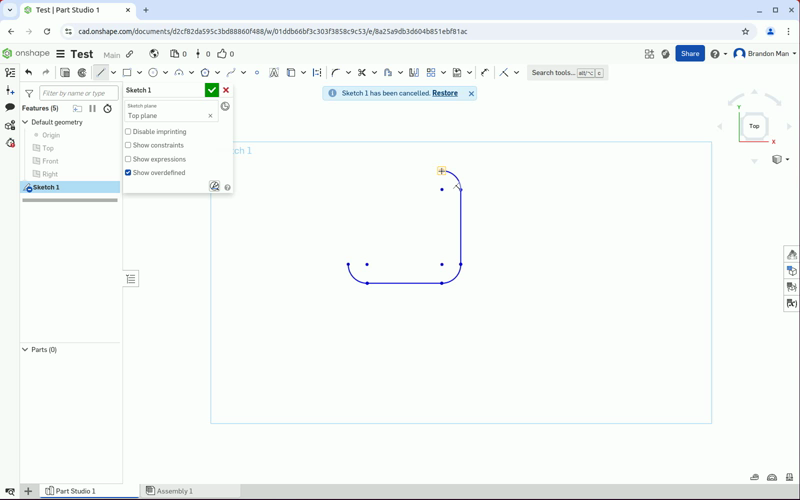
click(441, 170)
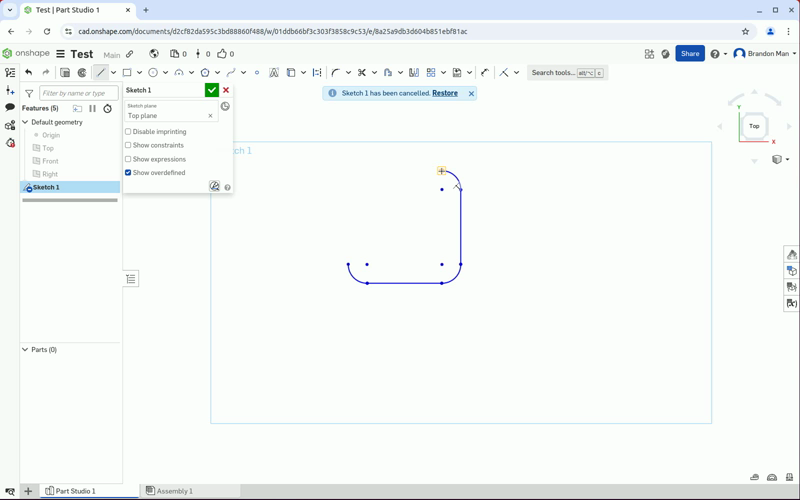
key_down(shift)
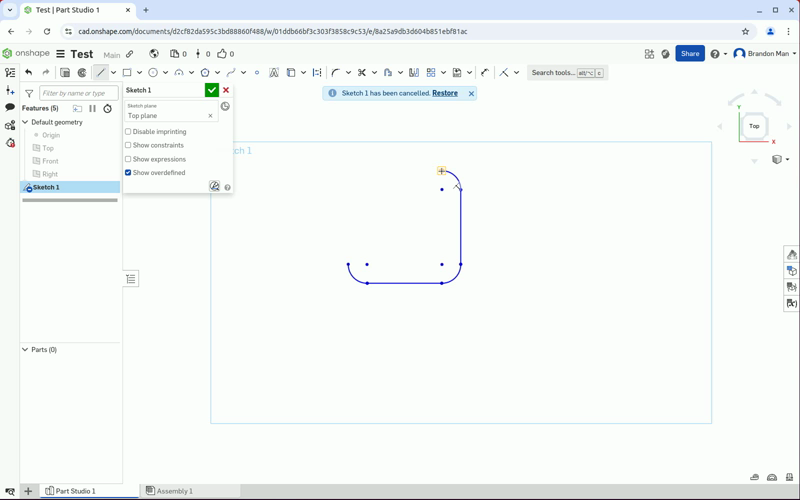
mouse_move(367, 170)
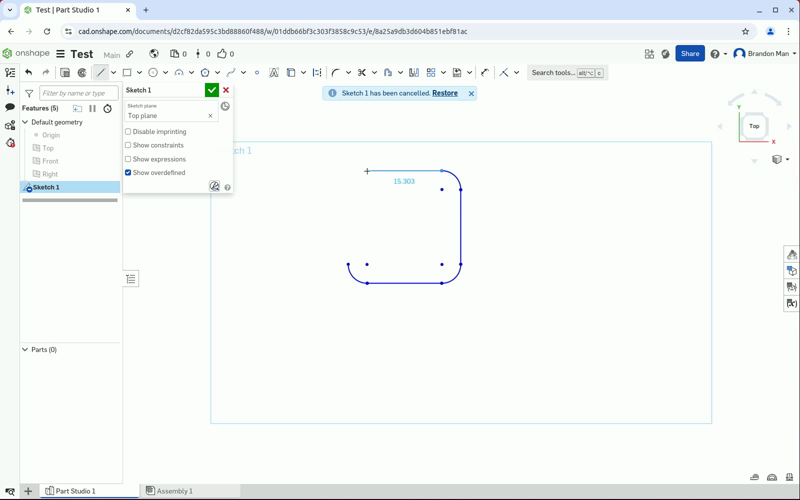
click(367, 170)
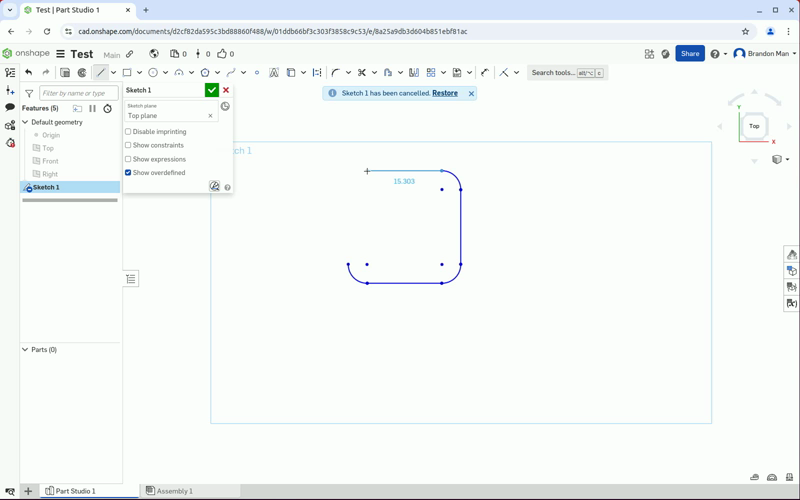
key_up(shift)
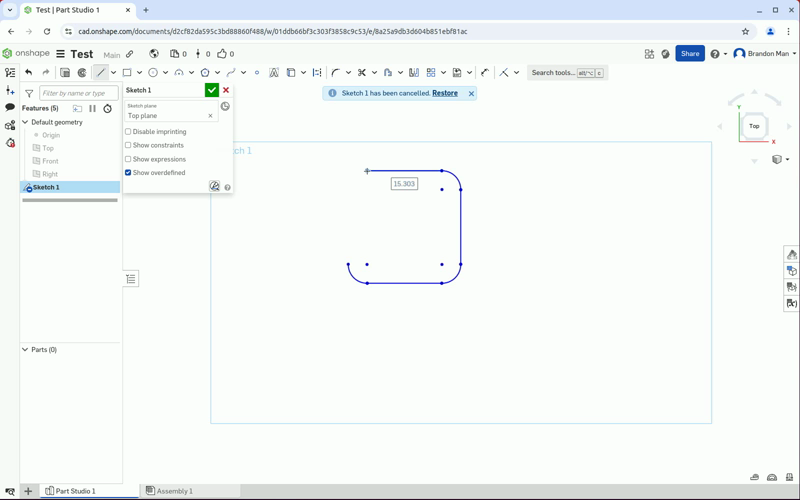
key(esc)
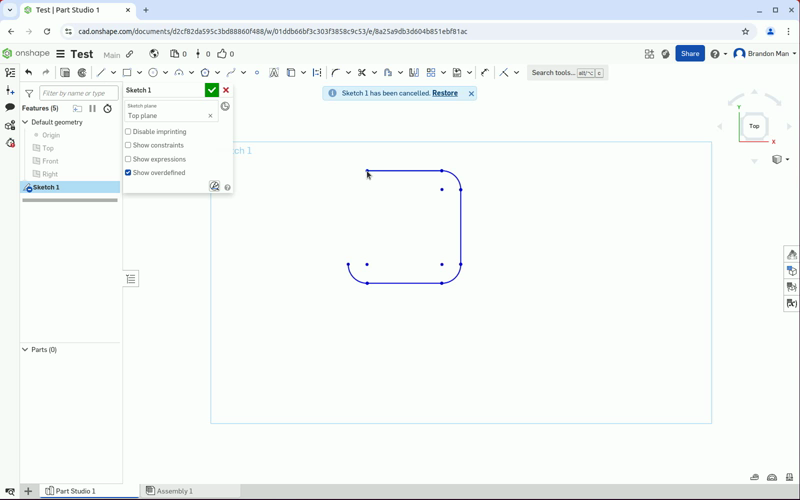
key(a)
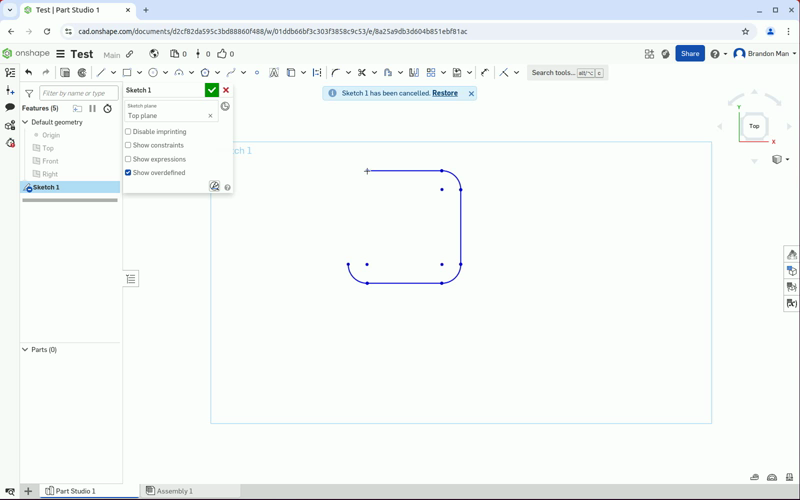
mouse_move(367, 170)
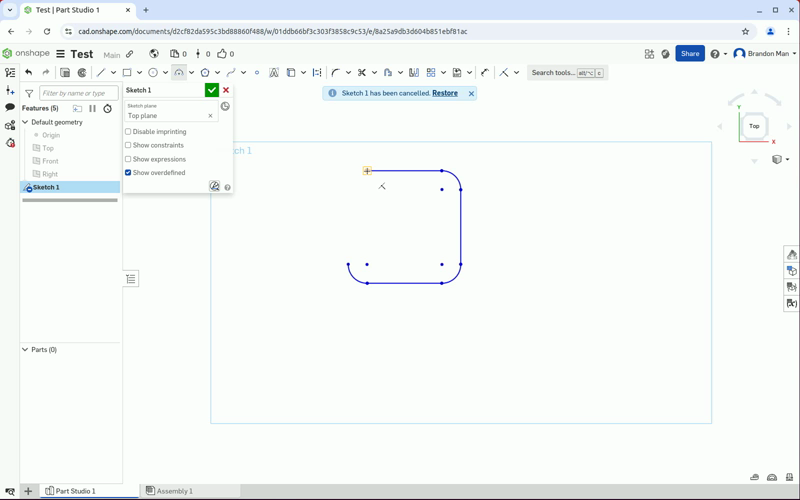
click(367, 170)
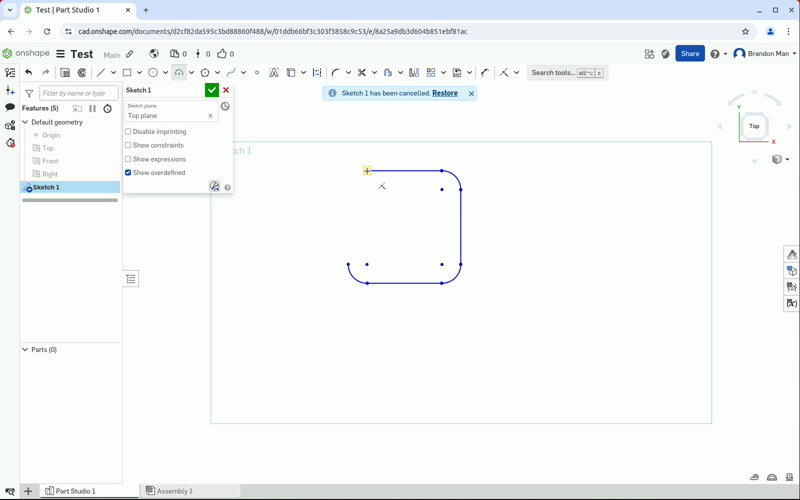
key_down(shift)
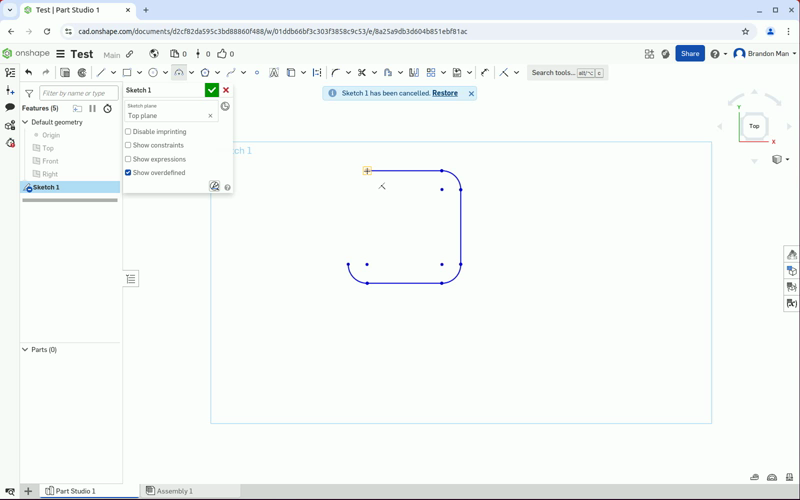
mouse_move(348, 189)
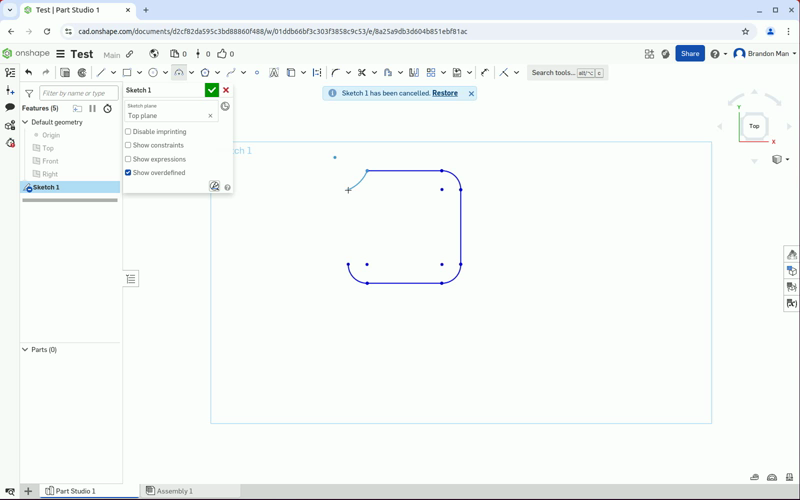
click(348, 189)
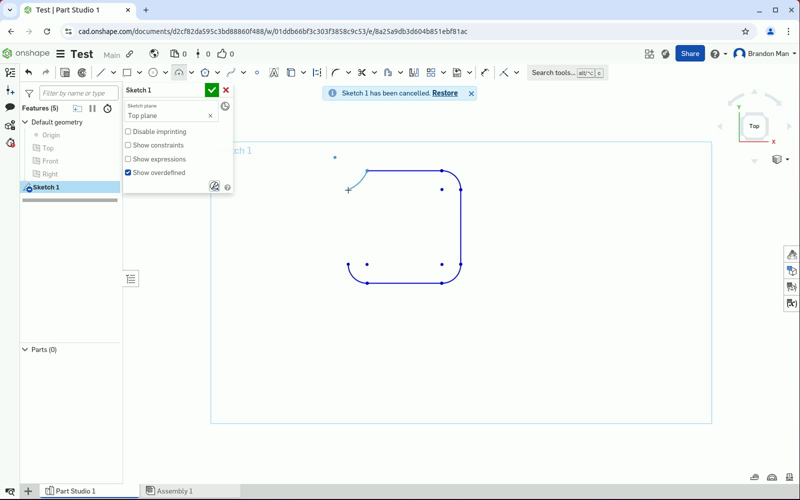
mouse_move(353, 176)
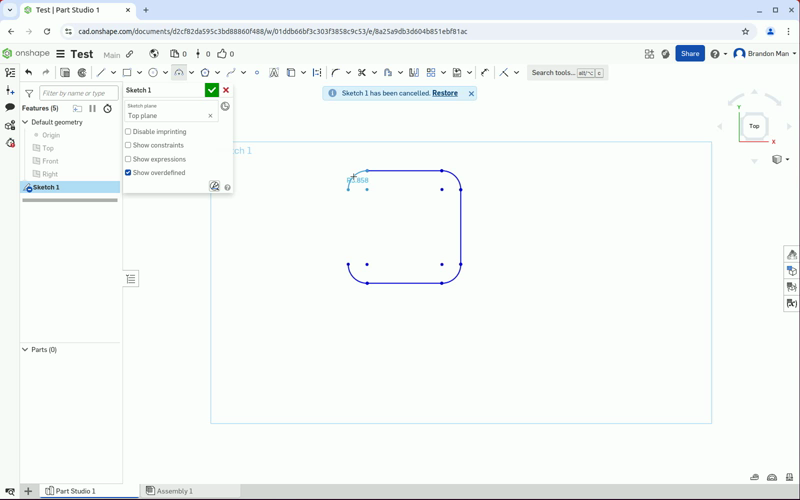
click(353, 176)
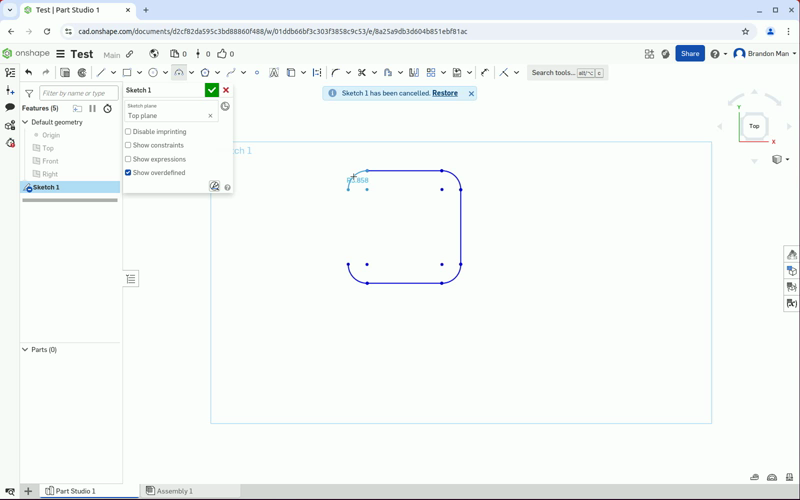
key_up(shift)
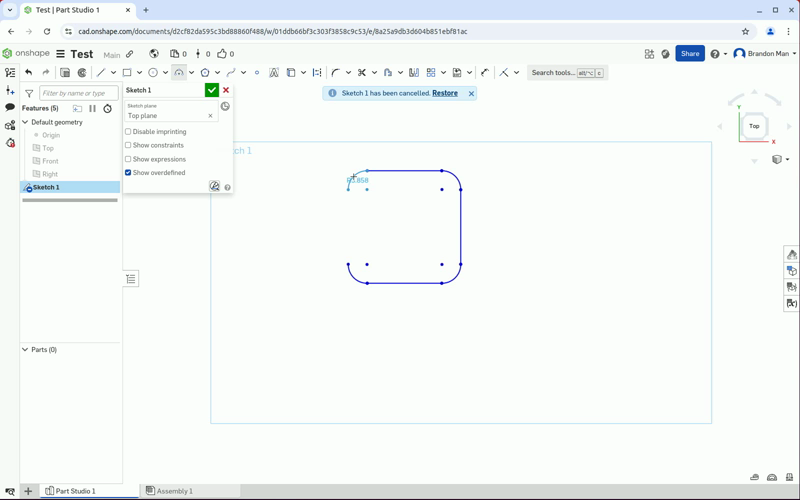
key(esc)
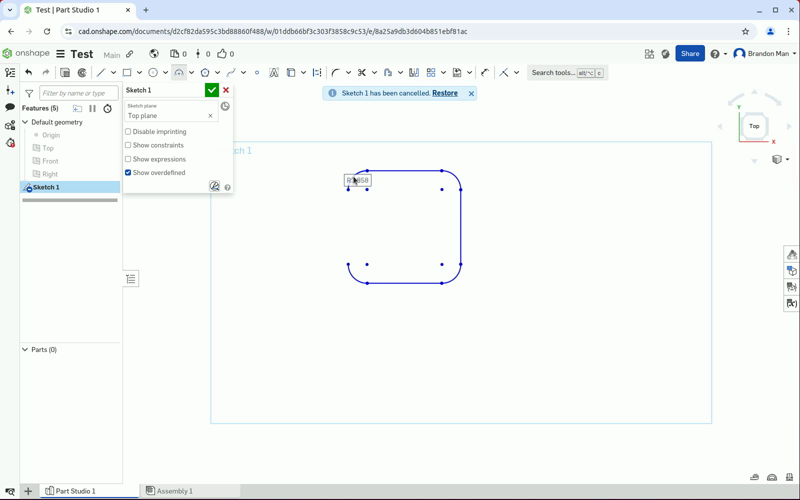
key(l)
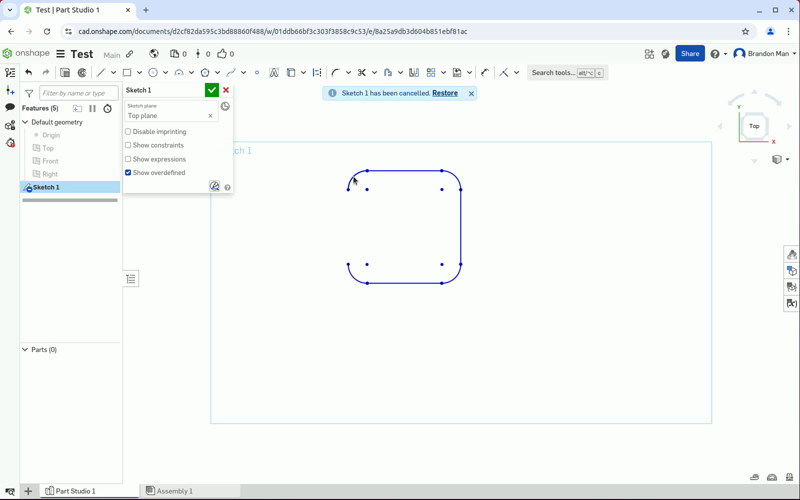
mouse_move(348, 189)
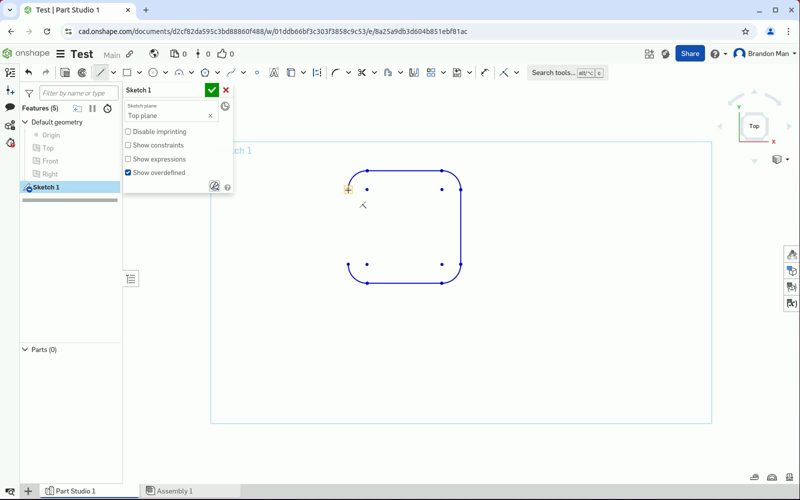
click(348, 189)
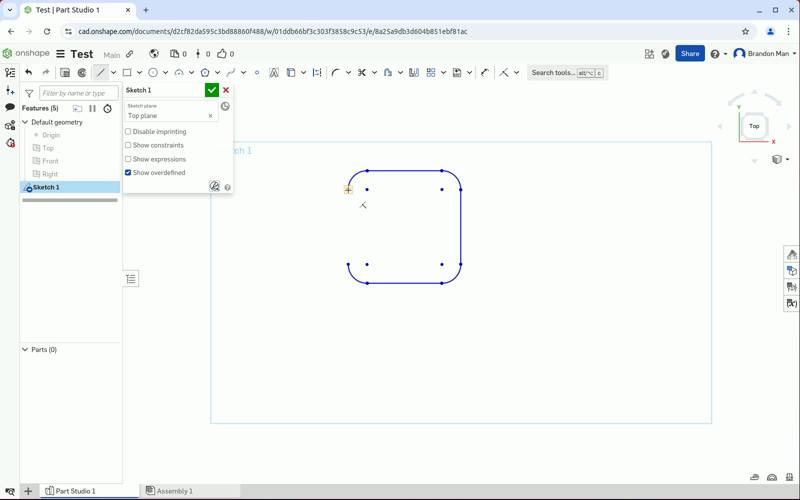
key_down(shift)
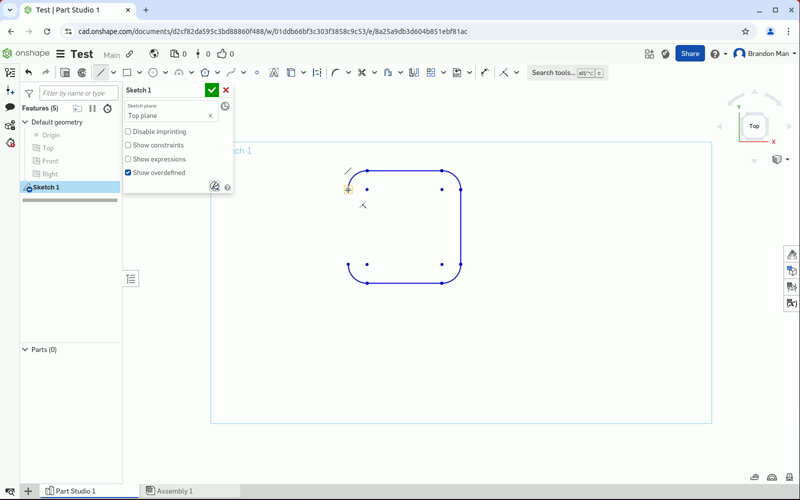
mouse_move(348, 264)
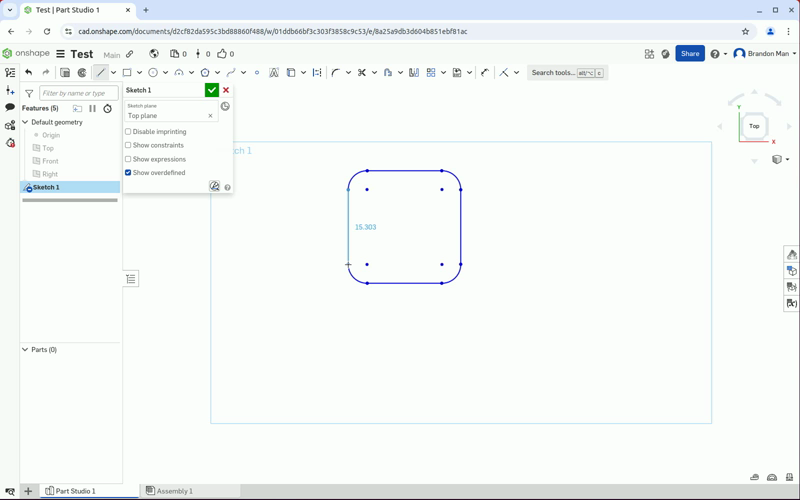
key_up(shift)
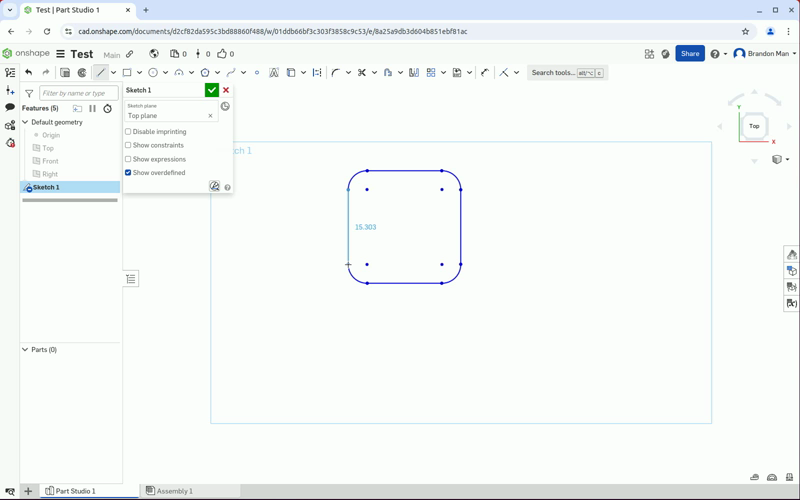
click(348, 264)
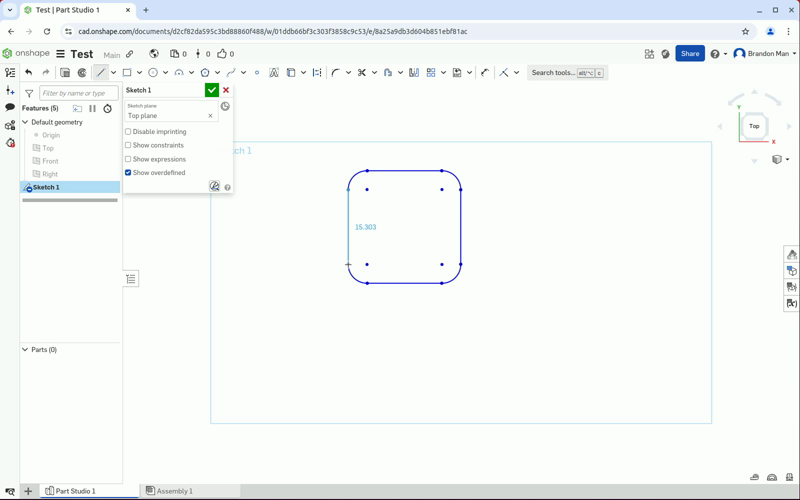
key(esc)
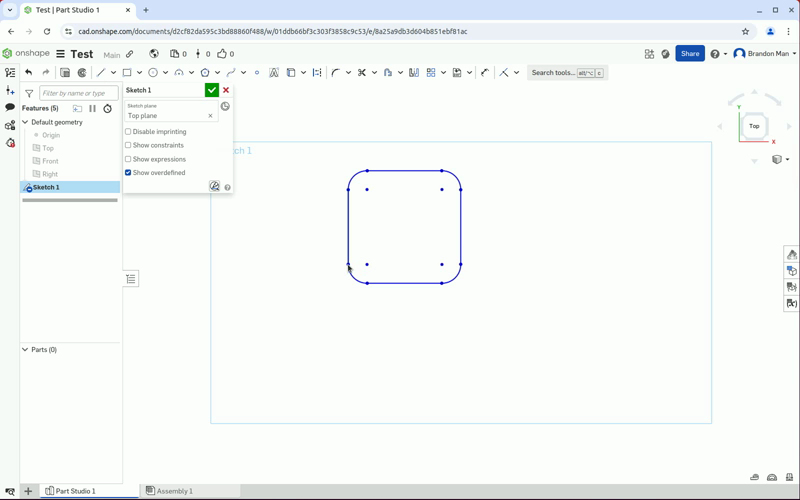
key(c)
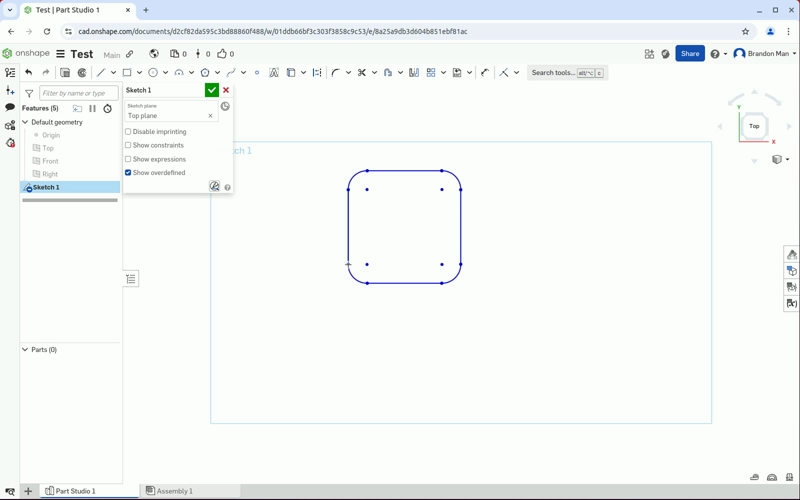
key_down(shift)
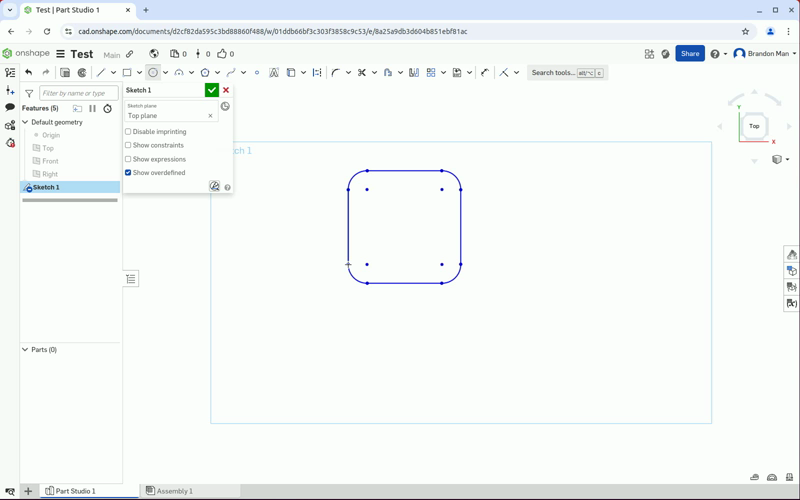
mouse_move(404, 229)
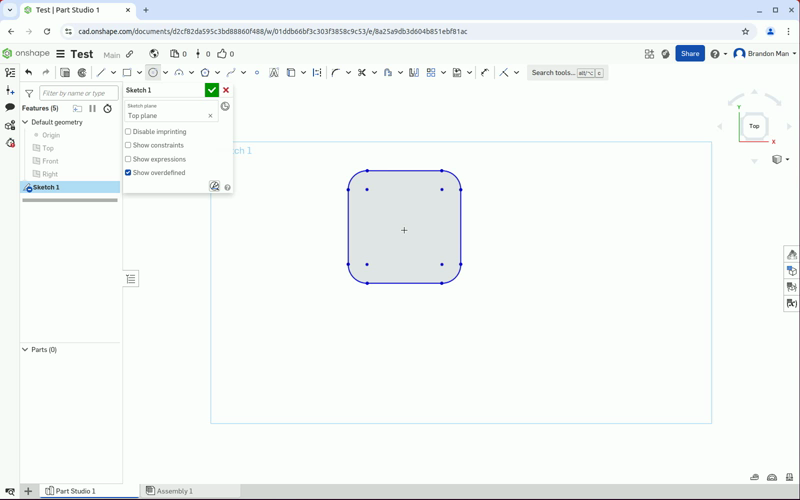
click(404, 229)
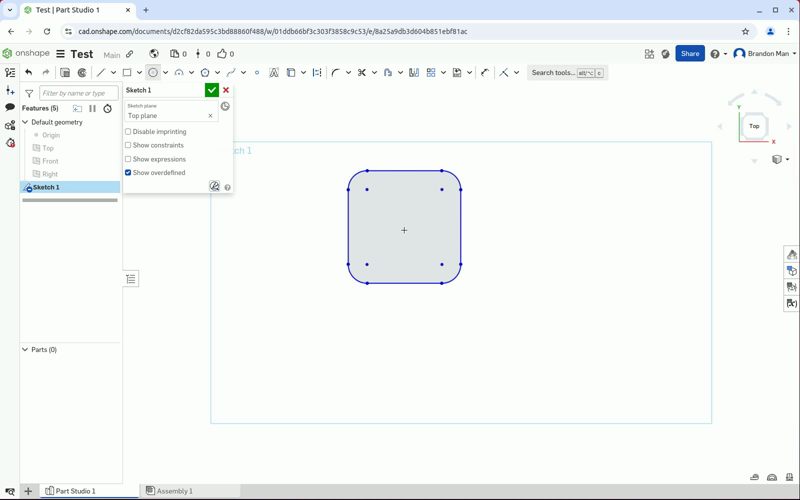
key_up(shift)
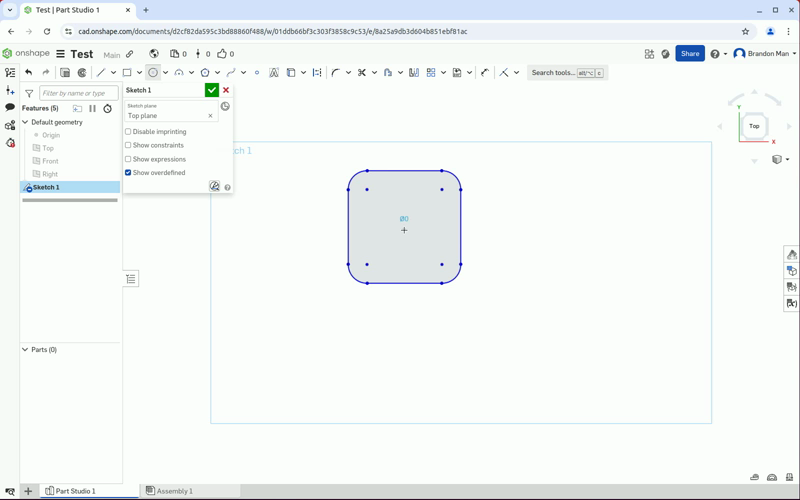
mouse_move(430, 229)
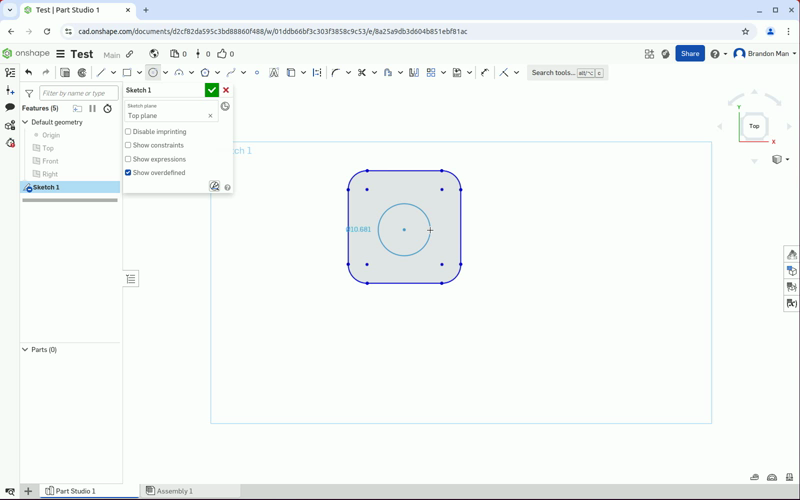
click(430, 229)
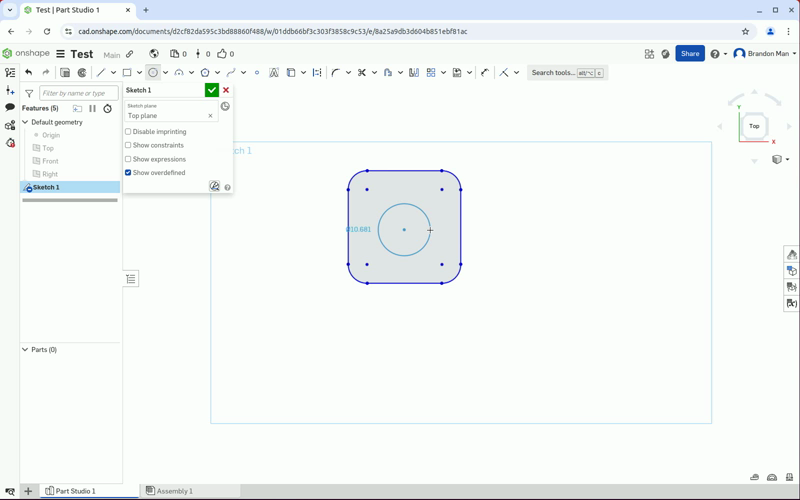
key(esc)
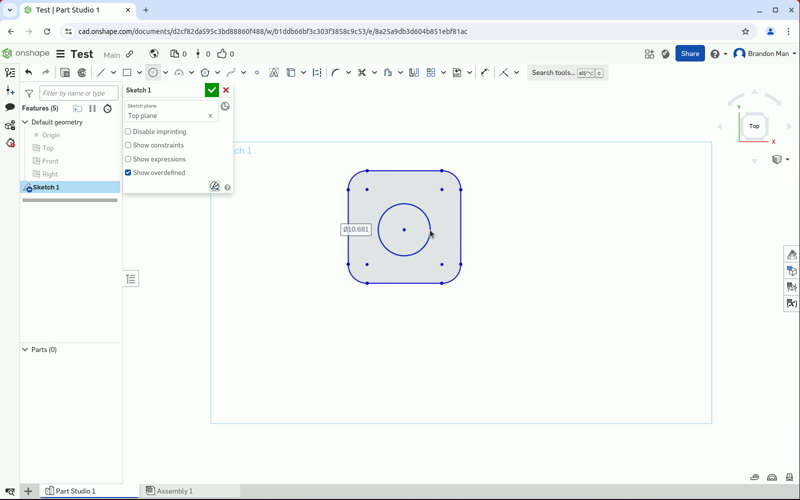
mouse_move(436, 253)
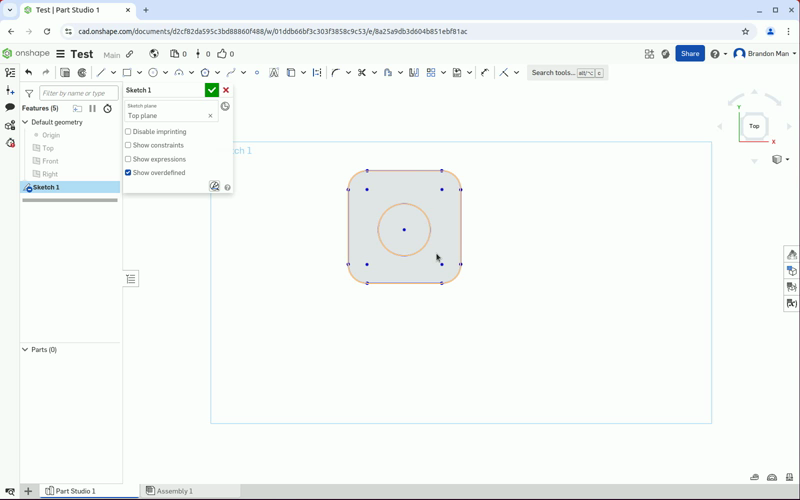
click(436, 253)
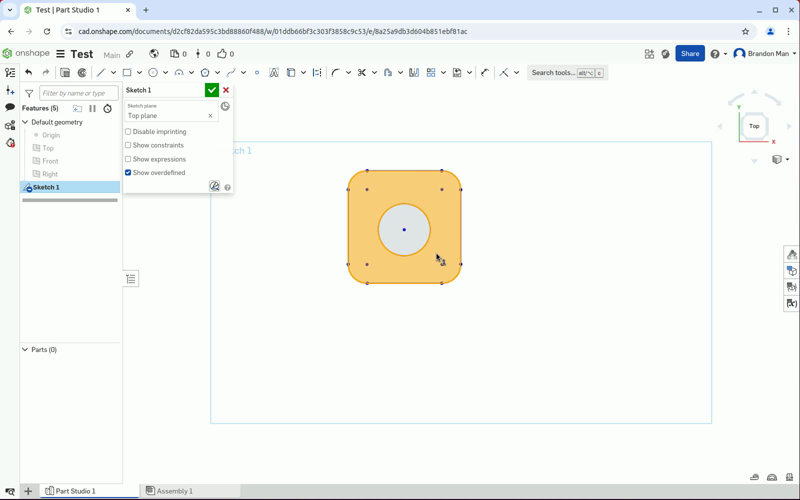
mouse_move(73, 352)
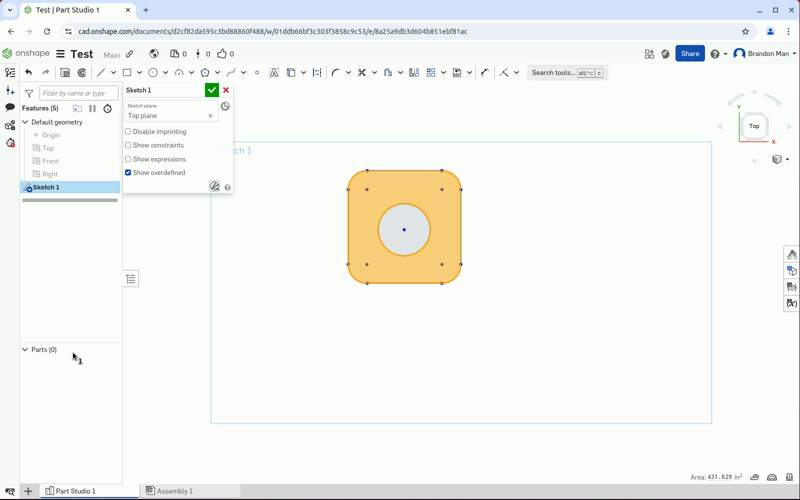
key(shift+y)
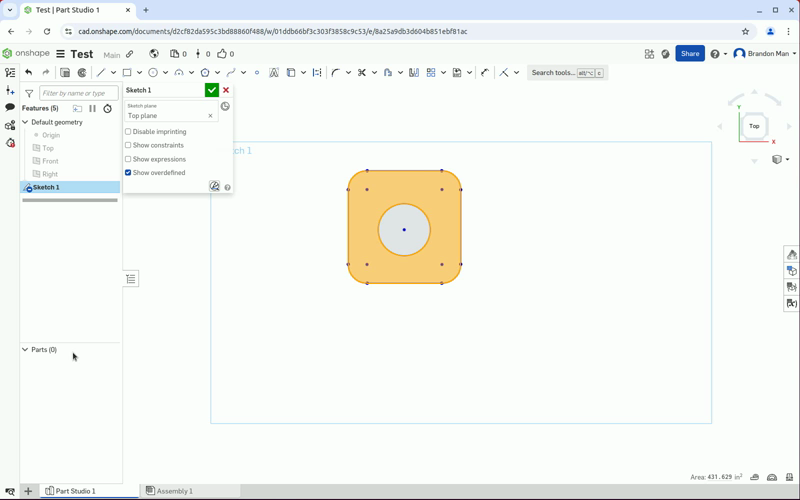
key(shift+e)
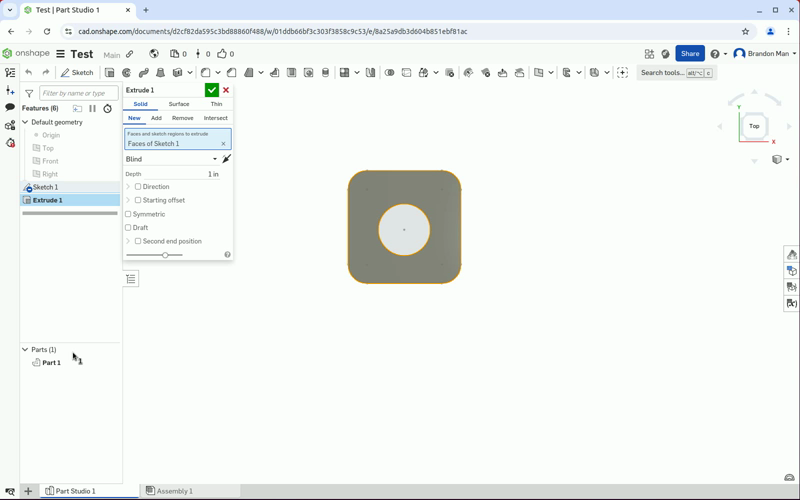
mouse_move(143, 106)
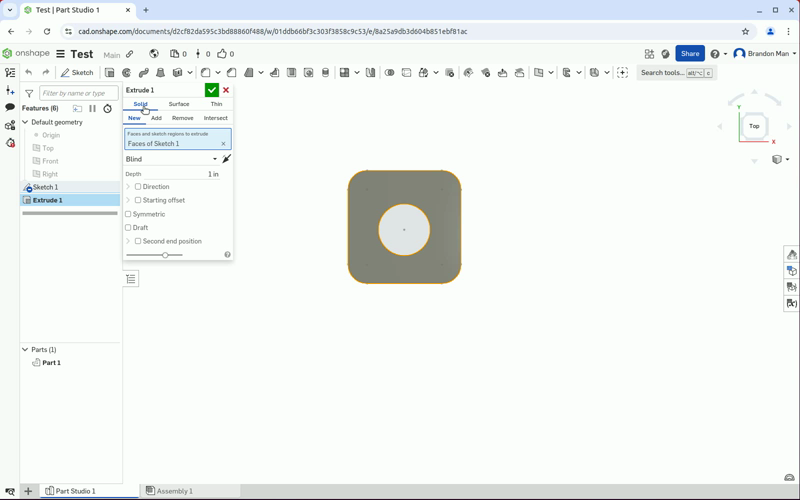
click(143, 106)
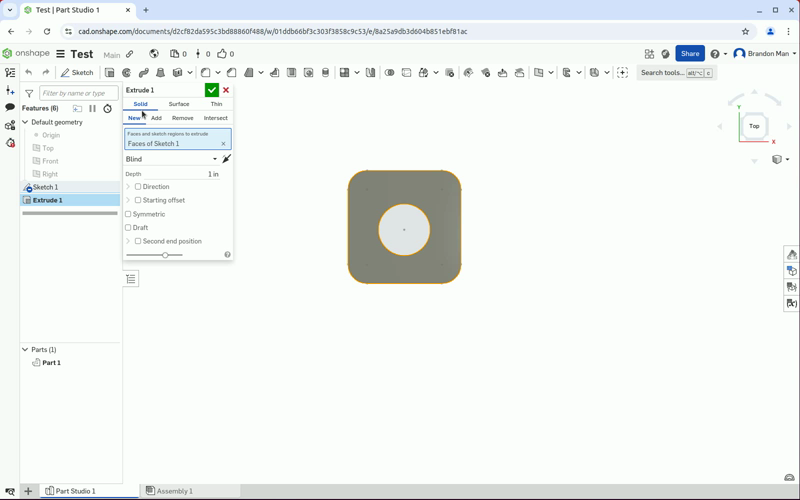
mouse_move(137, 120)
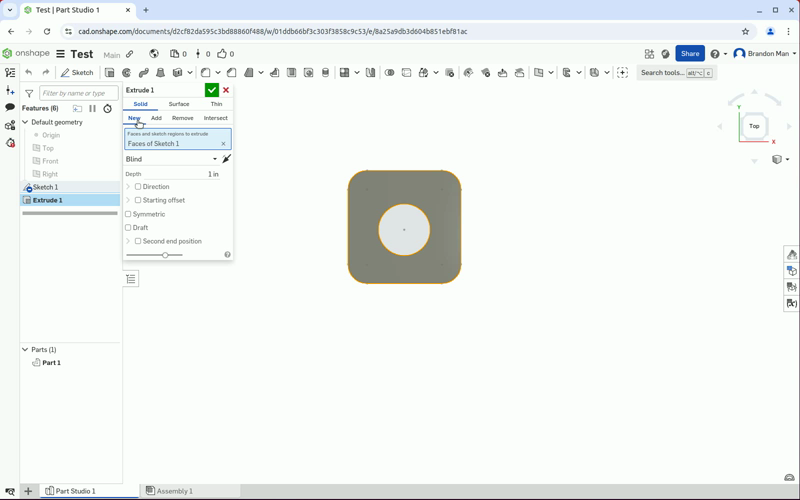
click(137, 120)
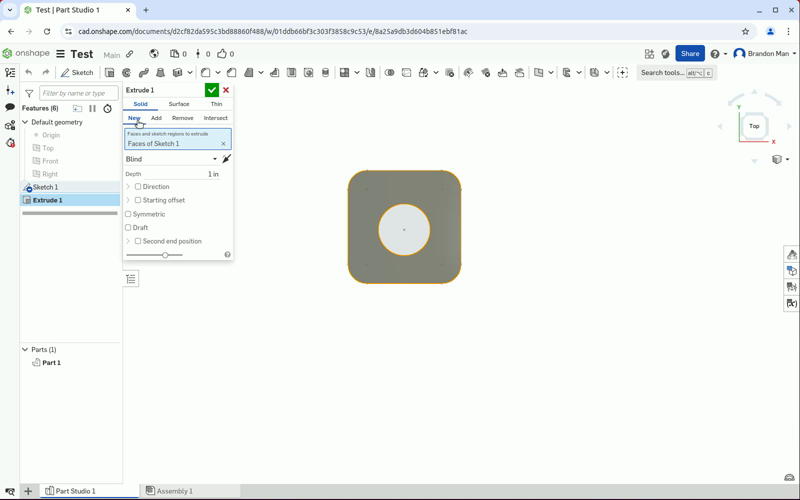
key(tab, 4)
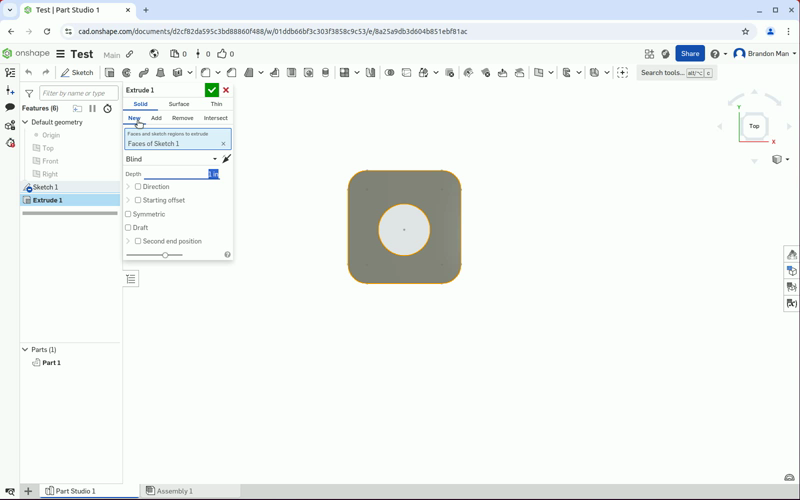
text(3.851)
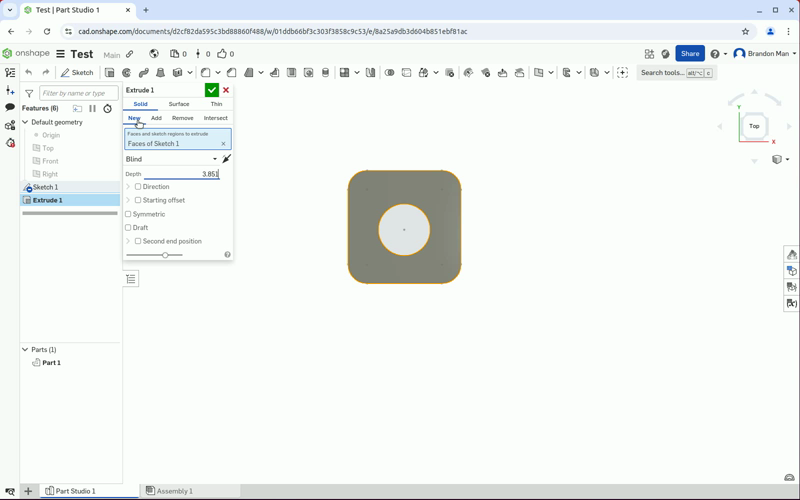
key(enter)
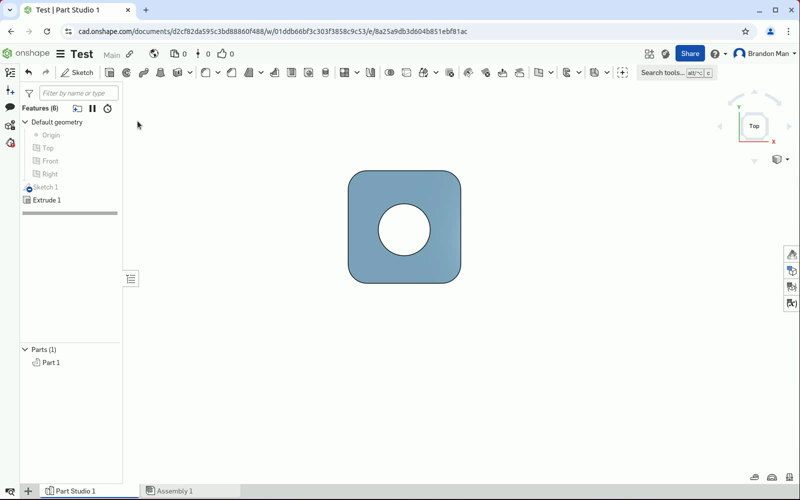
key(shift+h)
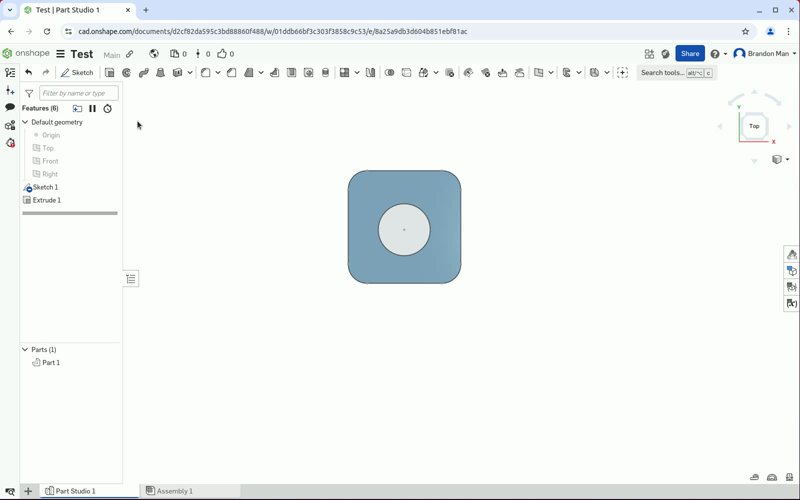
key(shift+h)
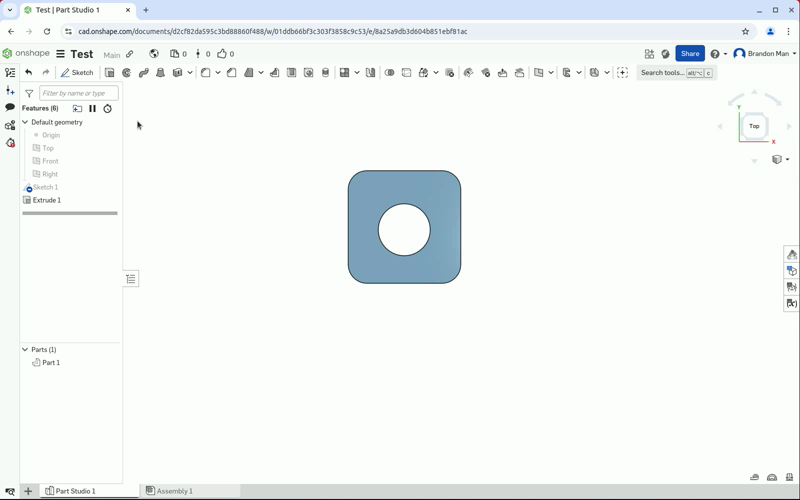
mouse_move(73, 189)
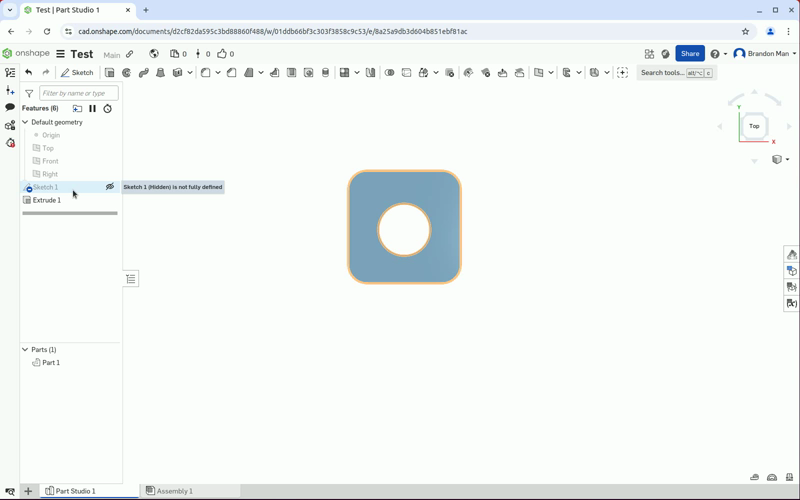
click(73, 189)
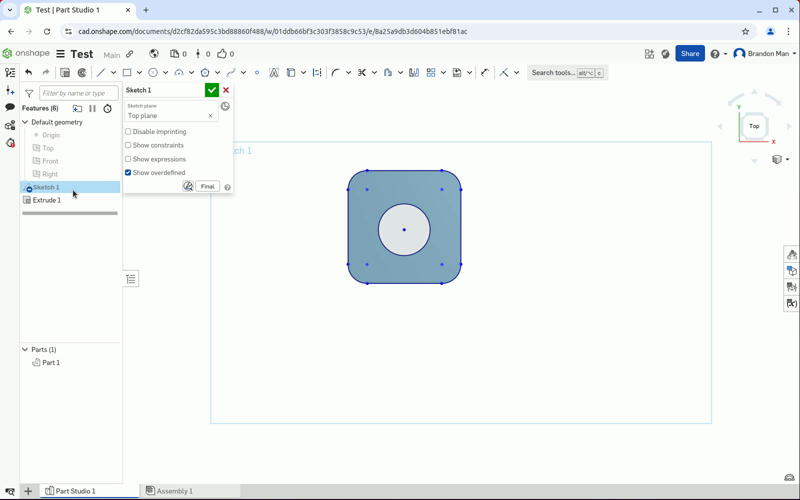
mouse_move(229, 92)
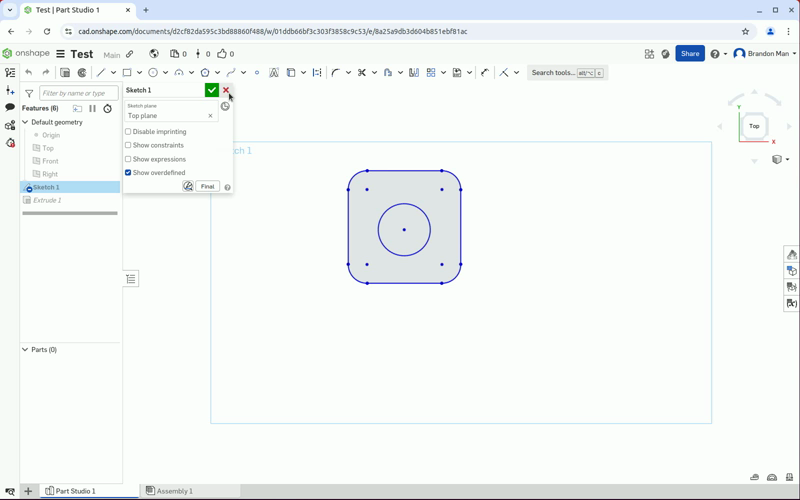
click(229, 92)
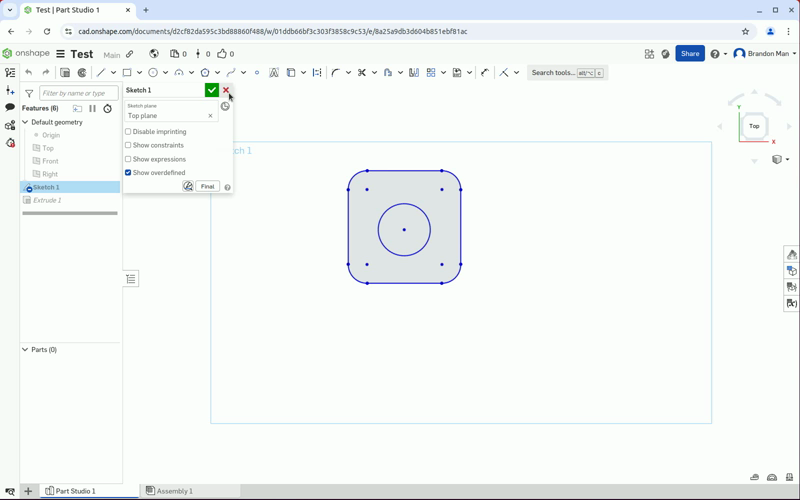
key(shift+s)
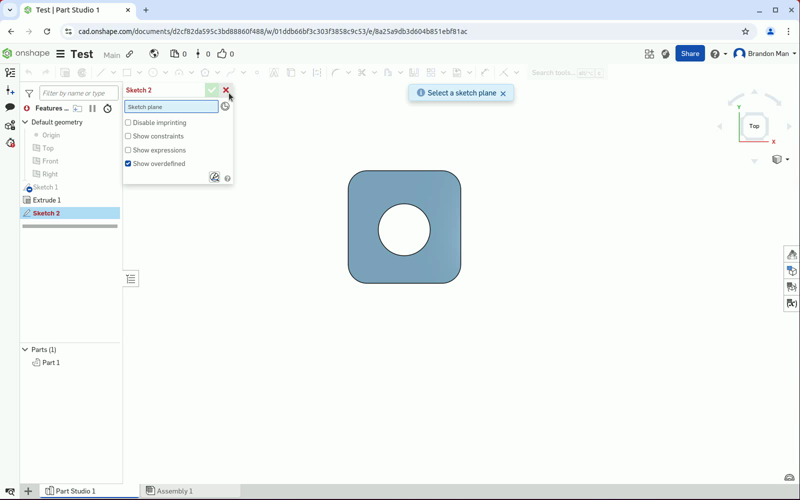
mouse_move(73, 150)
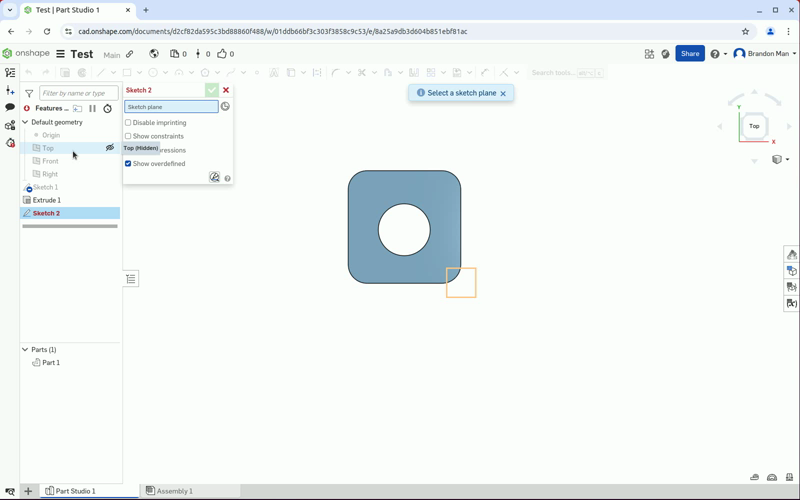
click(73, 150)
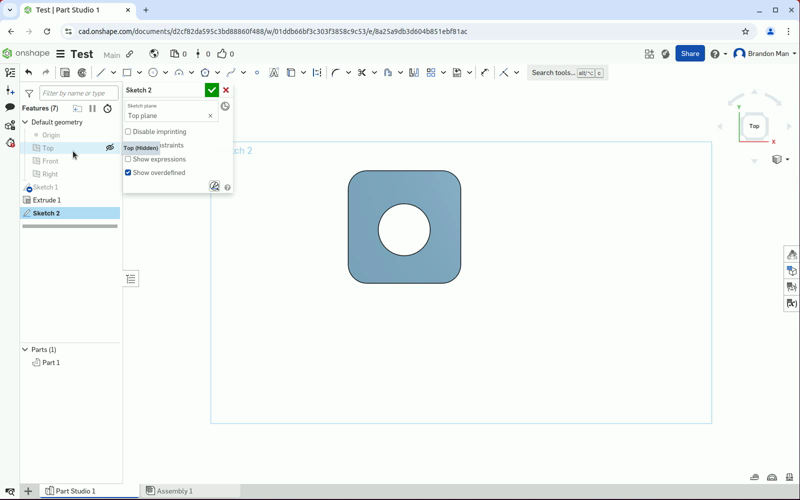
mouse_move(73, 352)
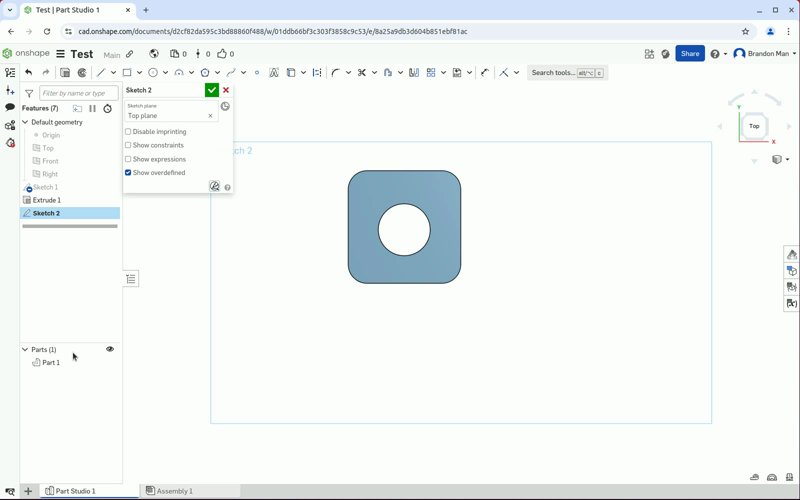
key(y)
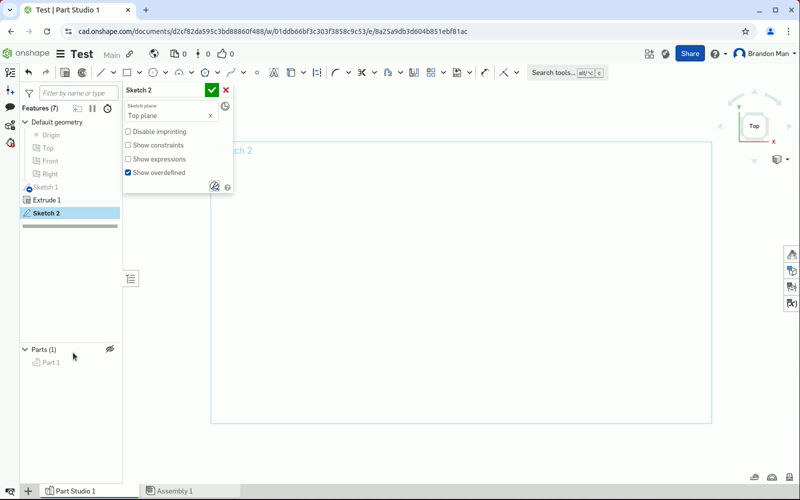
key(c)
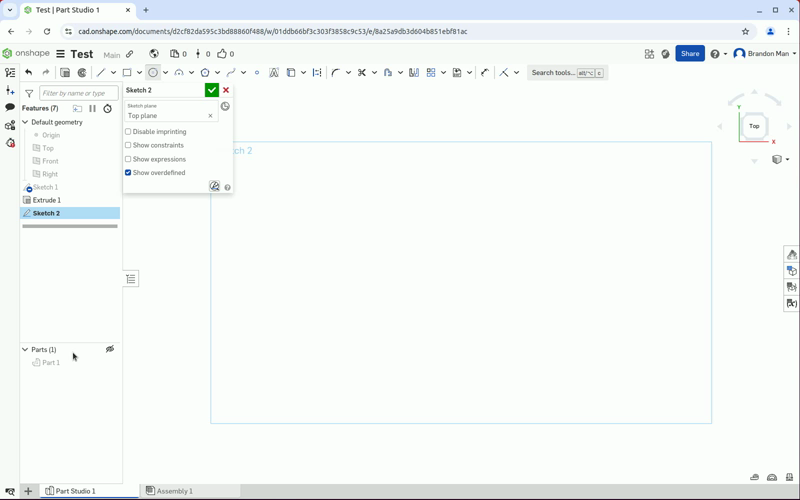
key_down(shift)
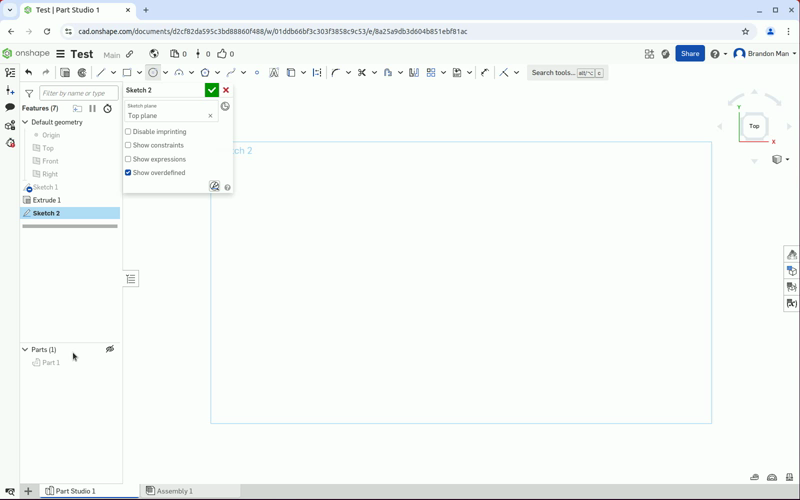
mouse_move(405, 230)
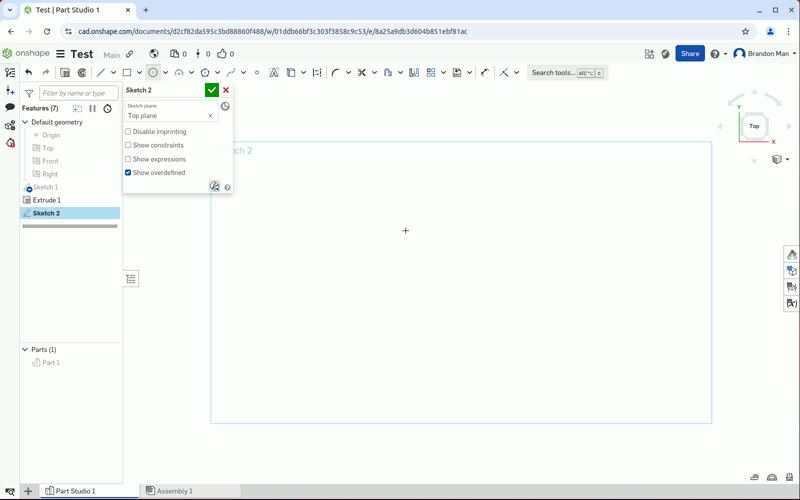
click(405, 230)
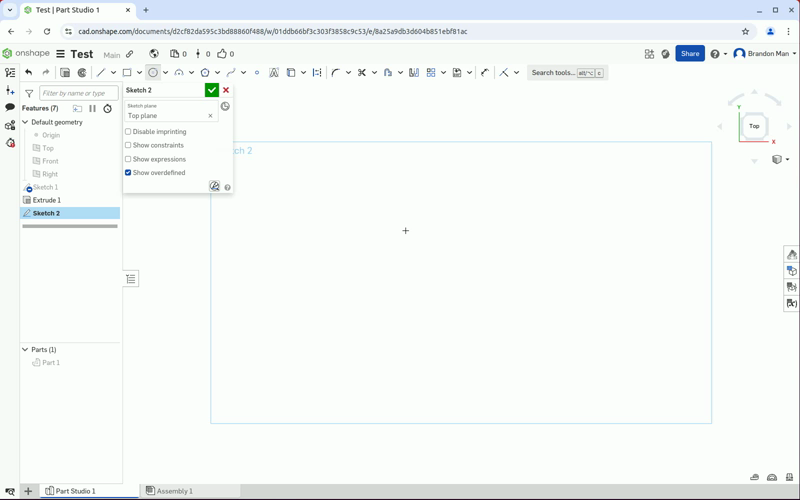
key_up(shift)
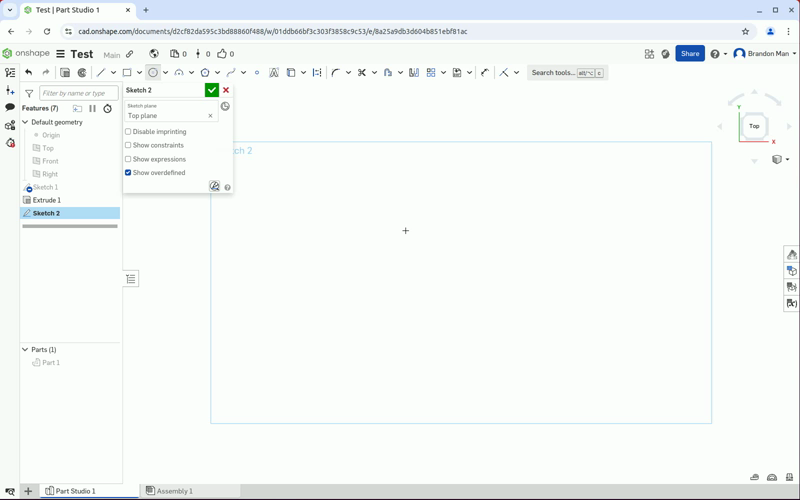
mouse_move(432, 230)
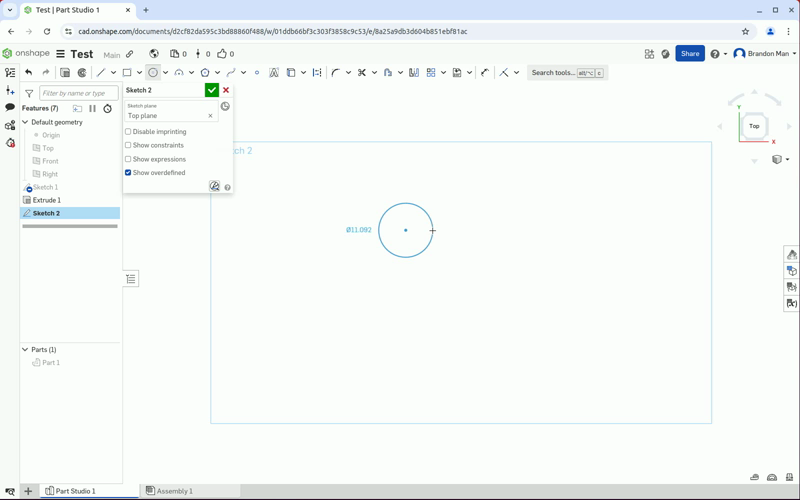
click(432, 230)
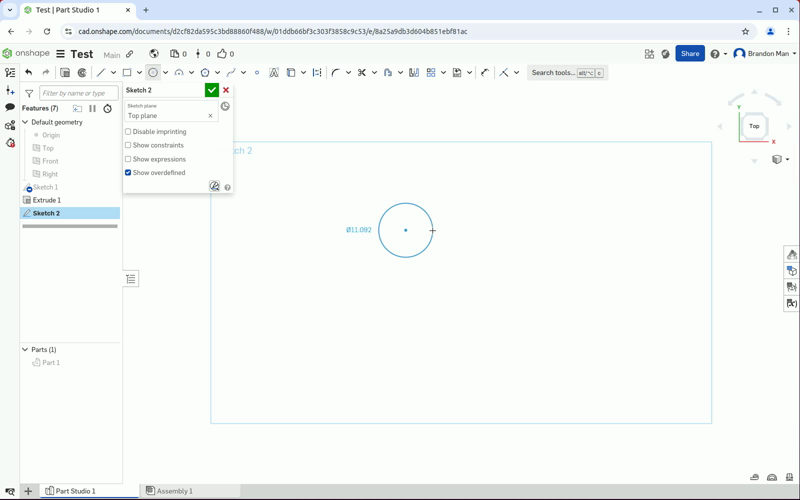
key(esc)
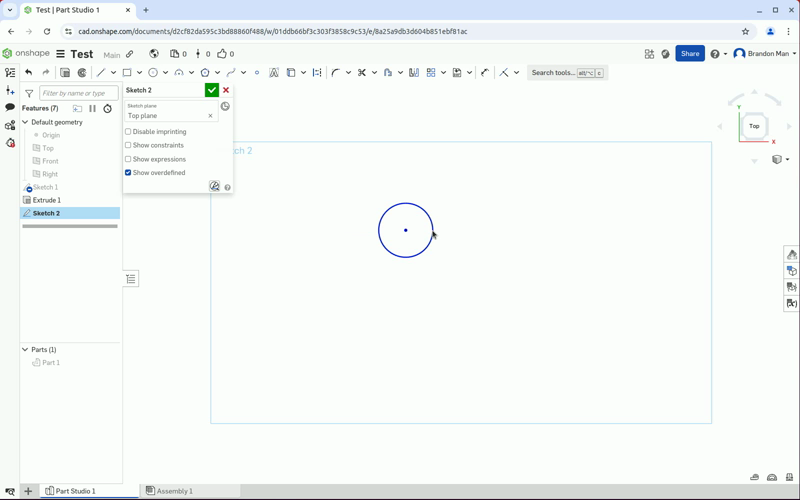
key(c)
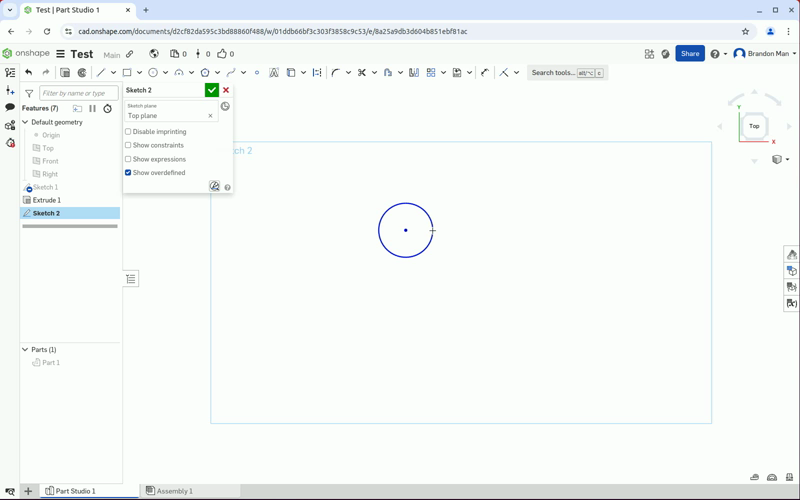
key_down(shift)
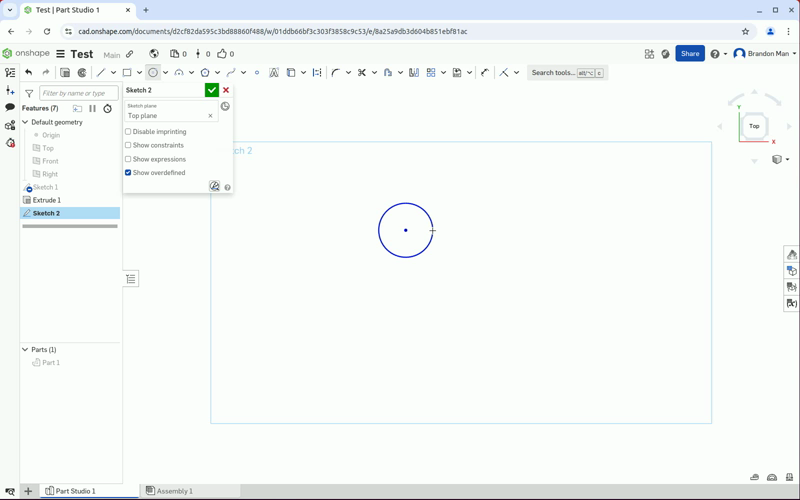
mouse_move(405, 230)
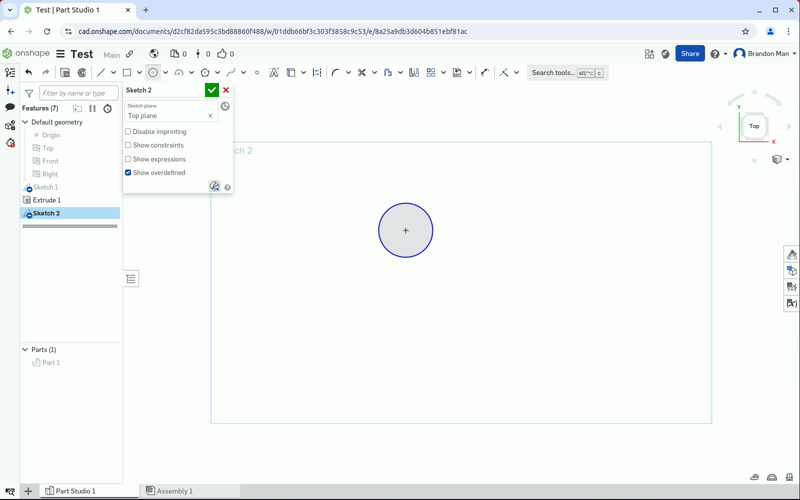
click(405, 230)
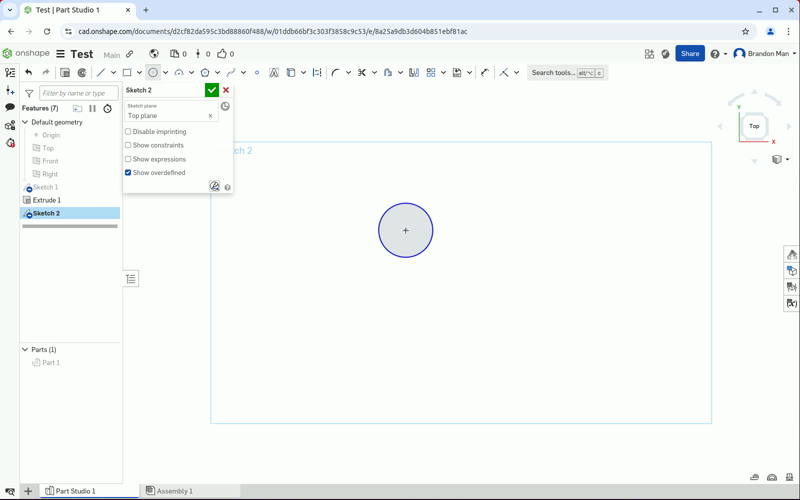
key_up(shift)
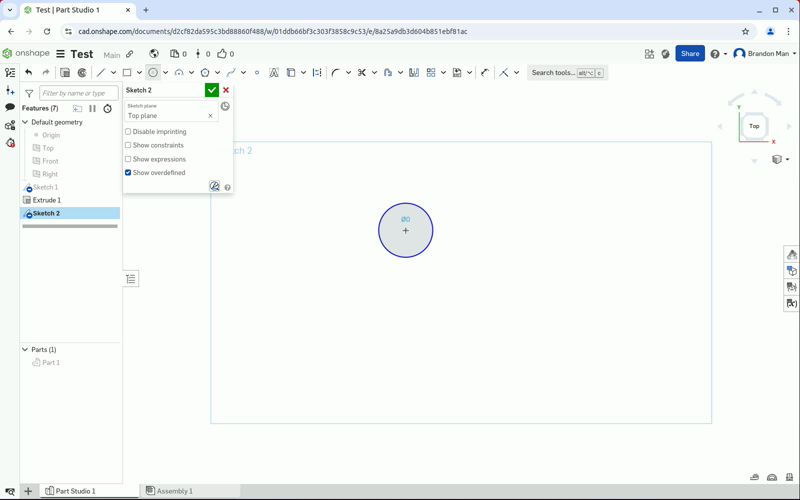
mouse_move(418, 230)
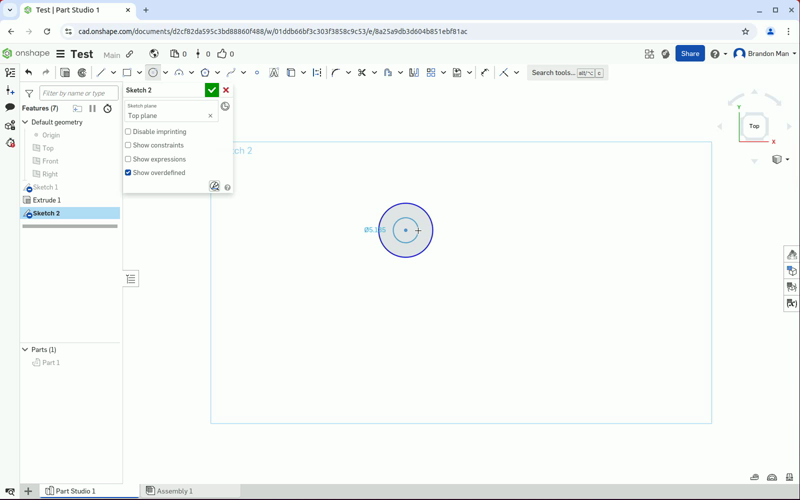
click(418, 230)
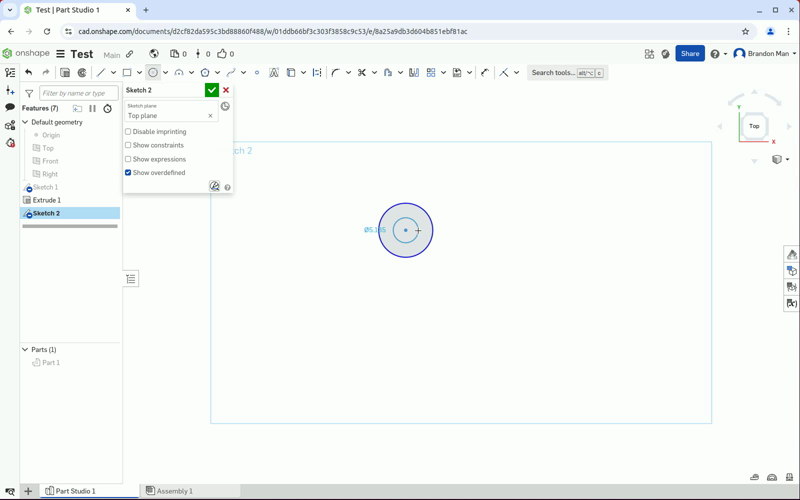
key(esc)
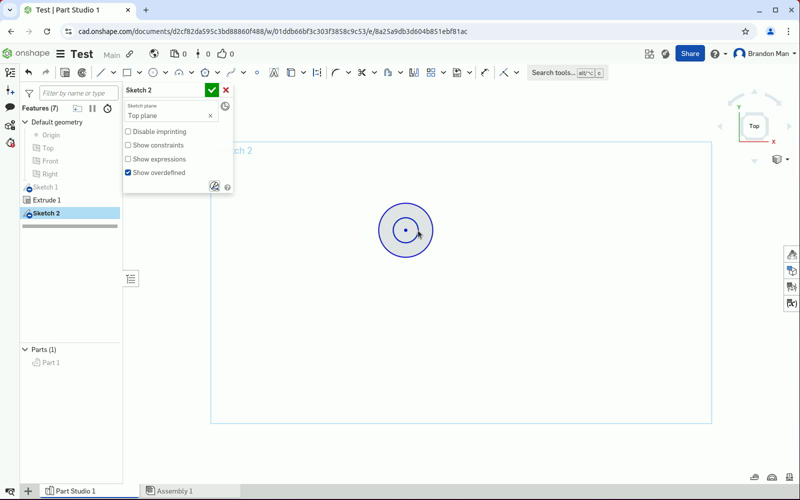
mouse_move(422, 241)
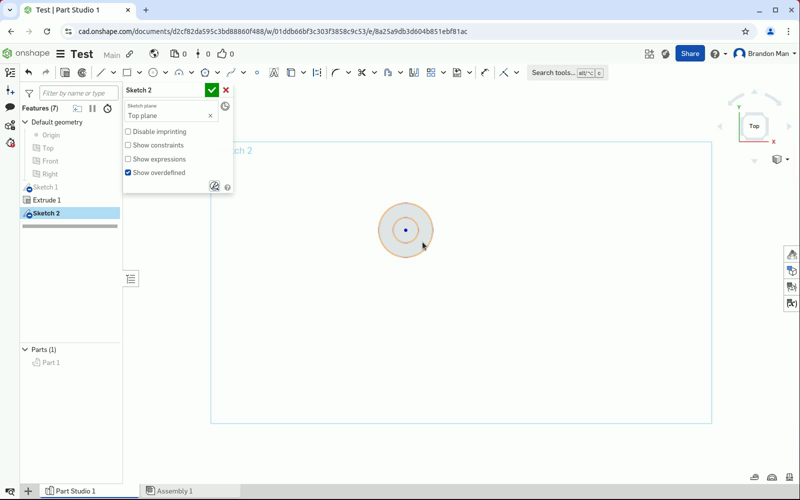
scroll(6)
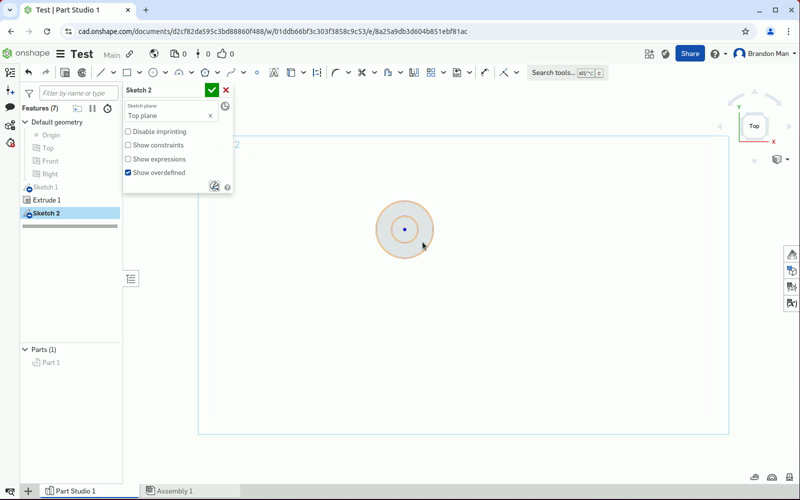
scroll(6)
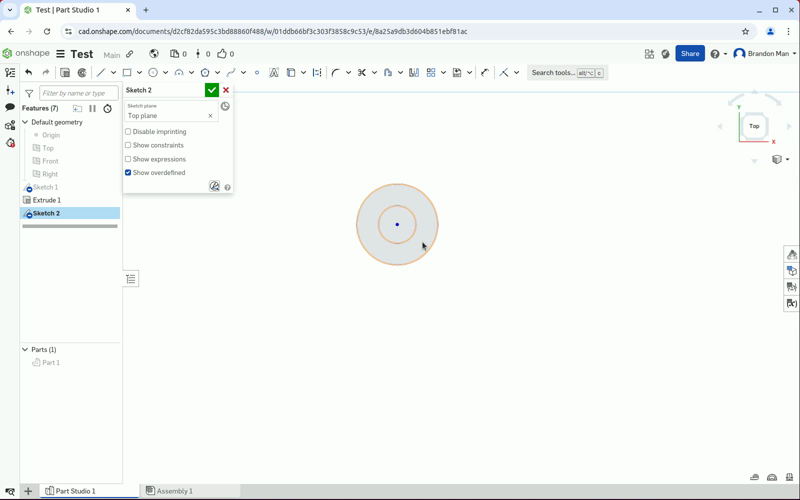
scroll(6)
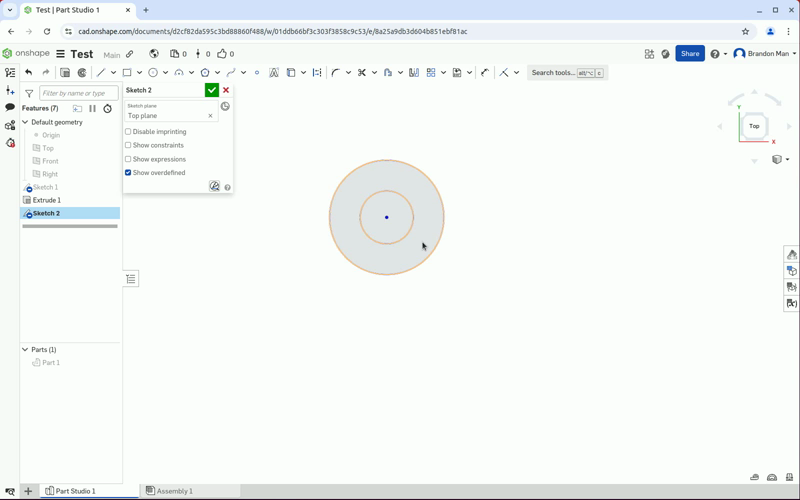
scroll(6)
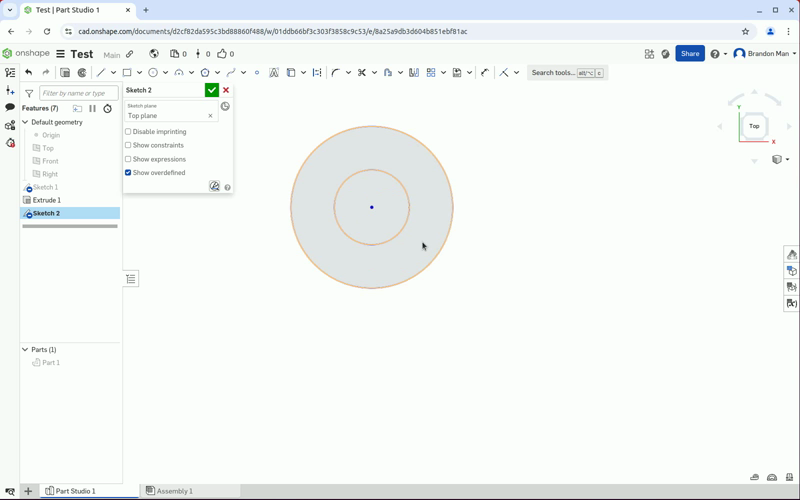
scroll(6)
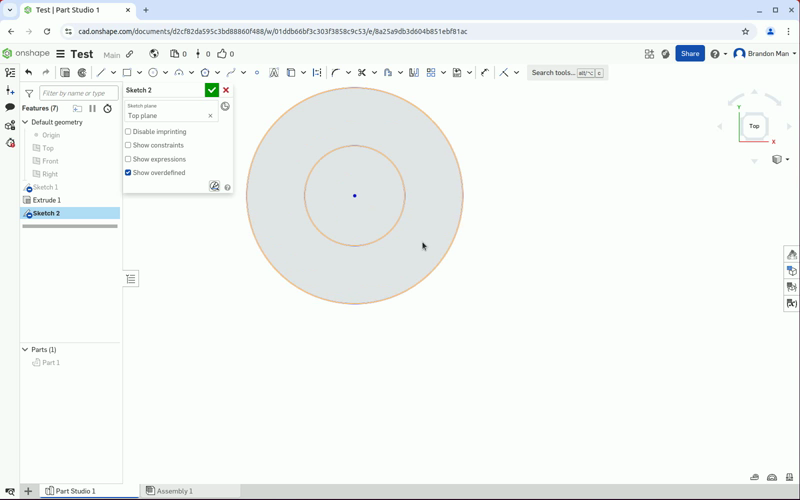
scroll(6)
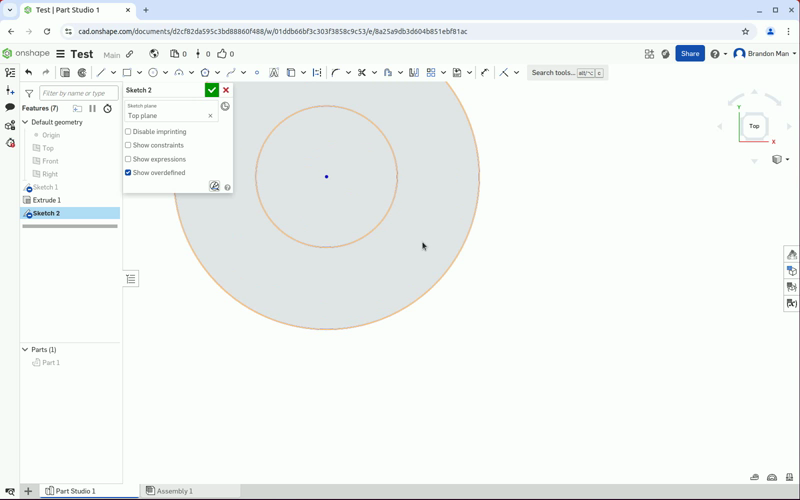
scroll(6)
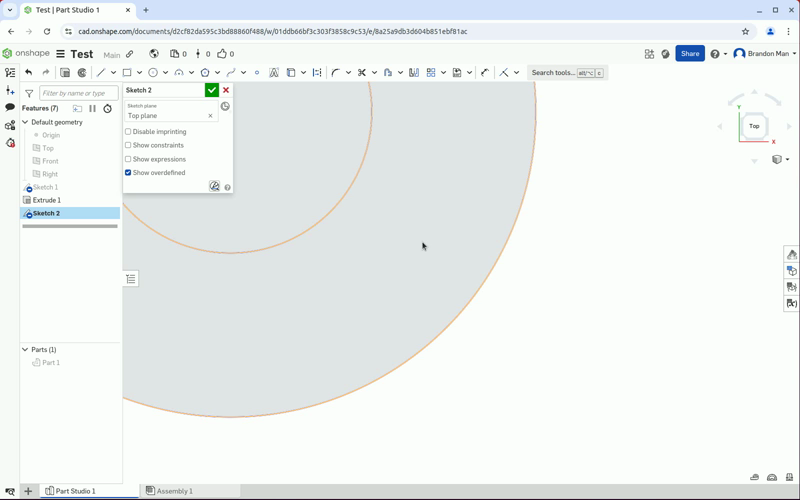
click(422, 241)
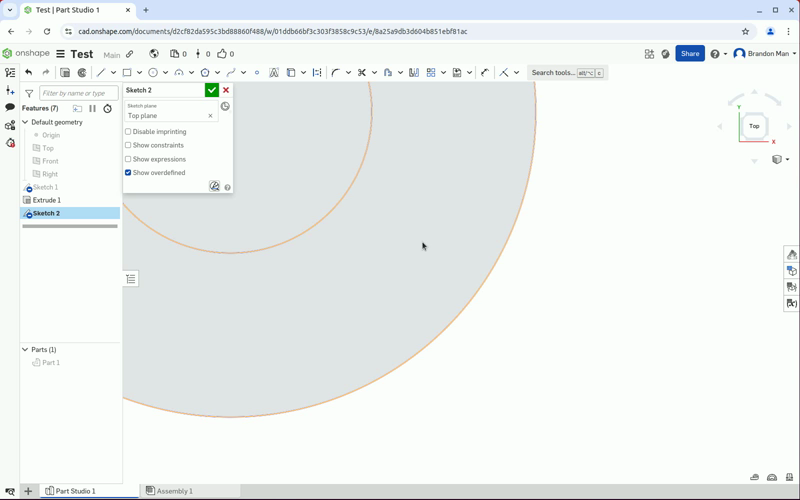
scroll(-6)
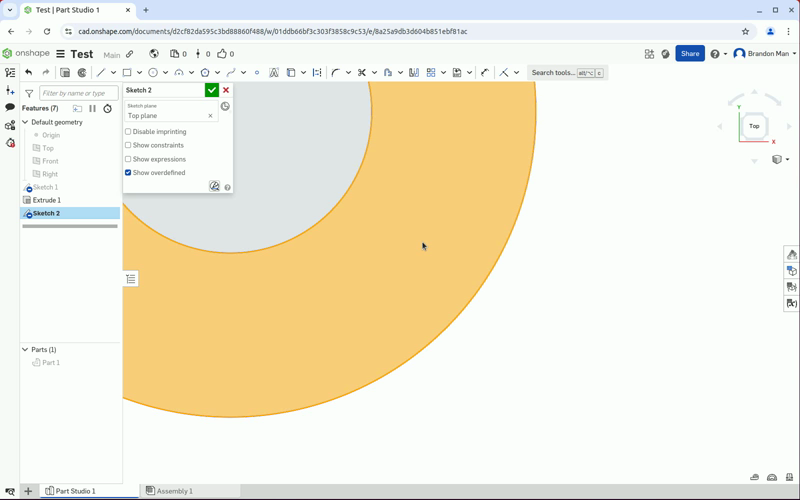
scroll(-6)
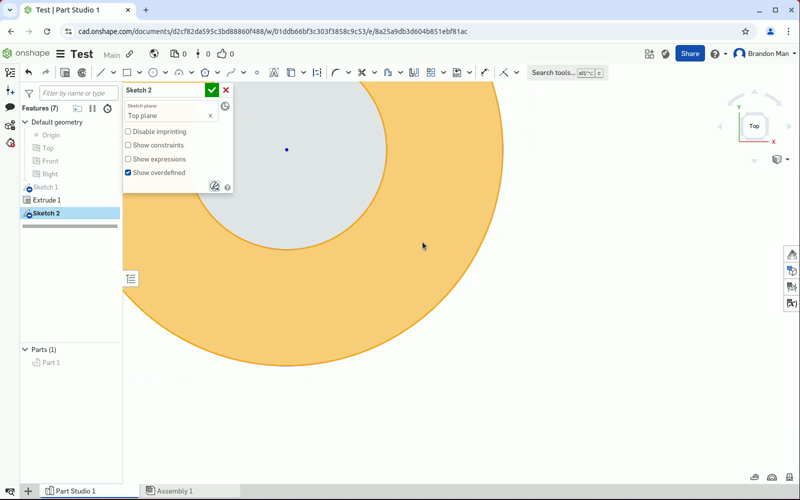
scroll(-6)
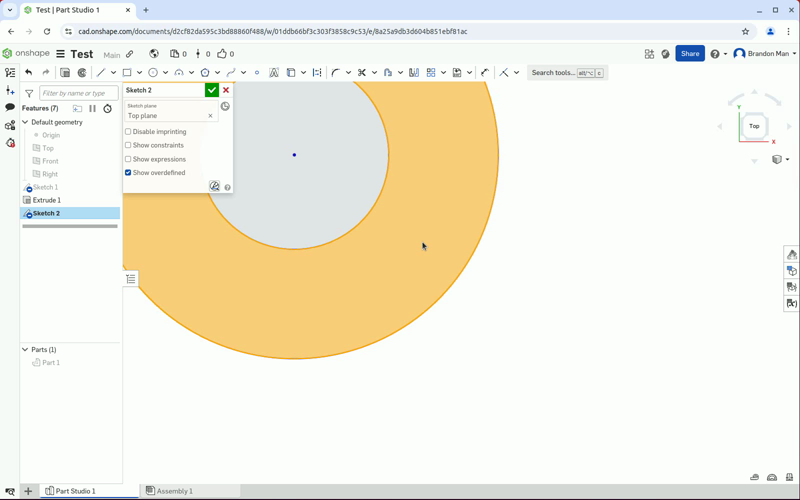
scroll(-6)
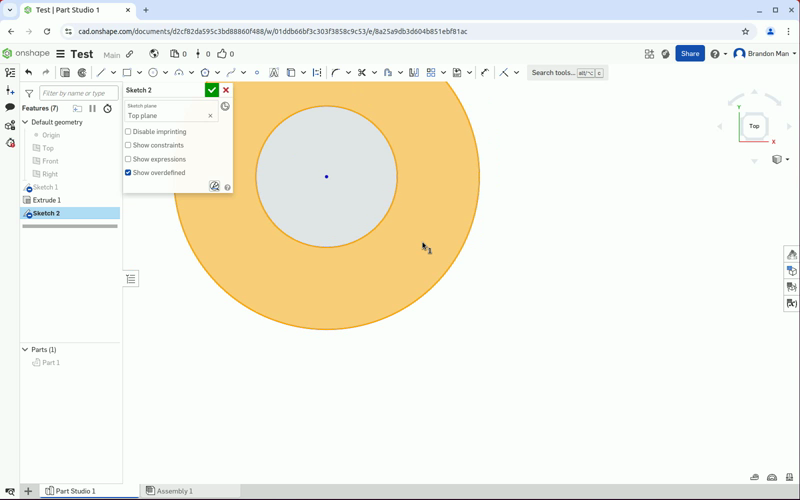
scroll(-6)
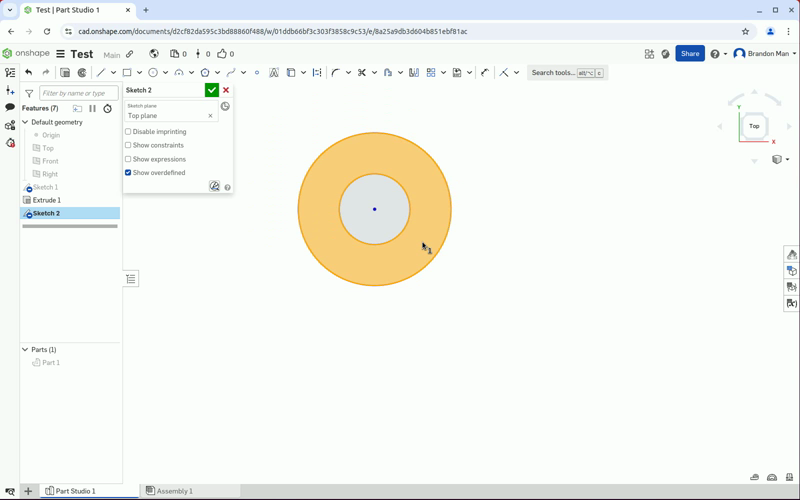
scroll(-6)
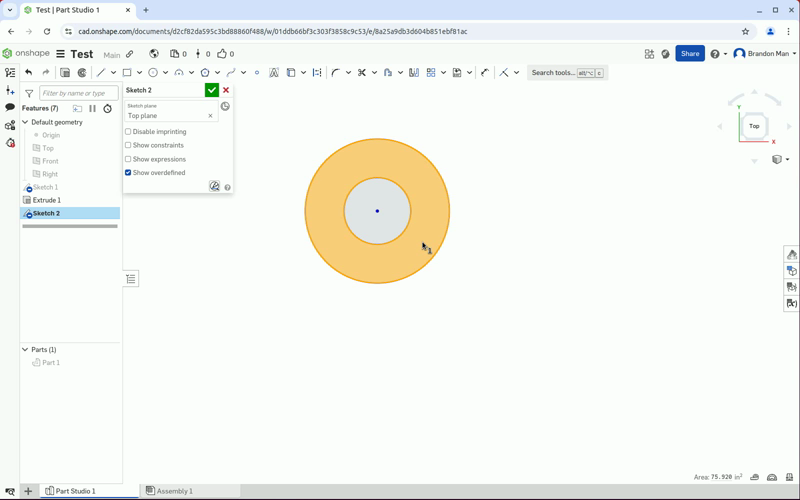
scroll(-6)
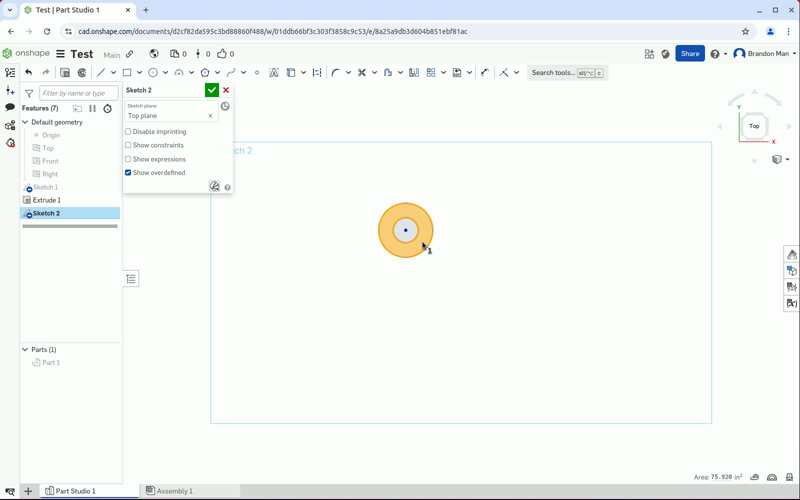
mouse_move(73, 352)
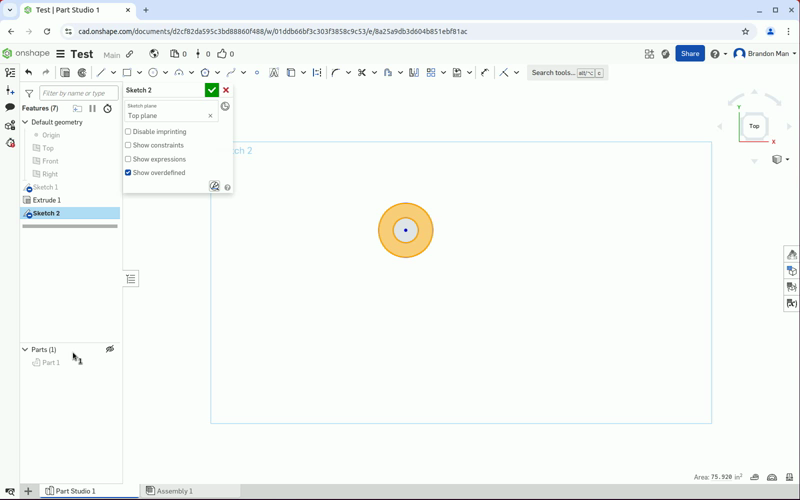
key(shift+y)
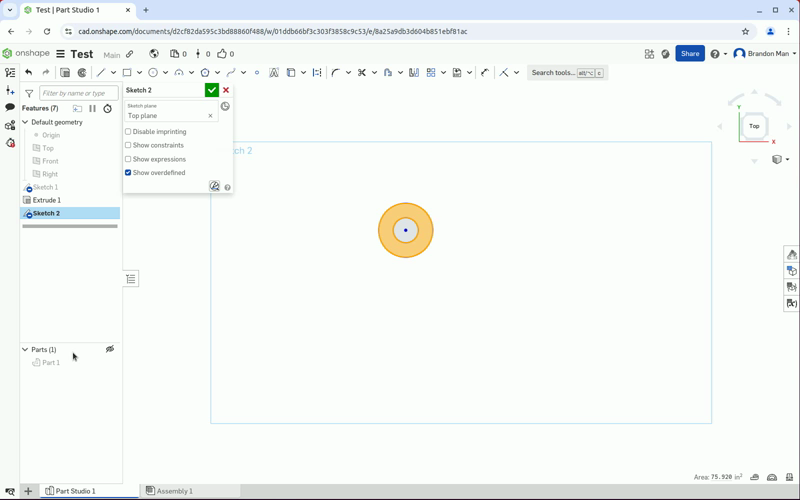
key(shift+e)
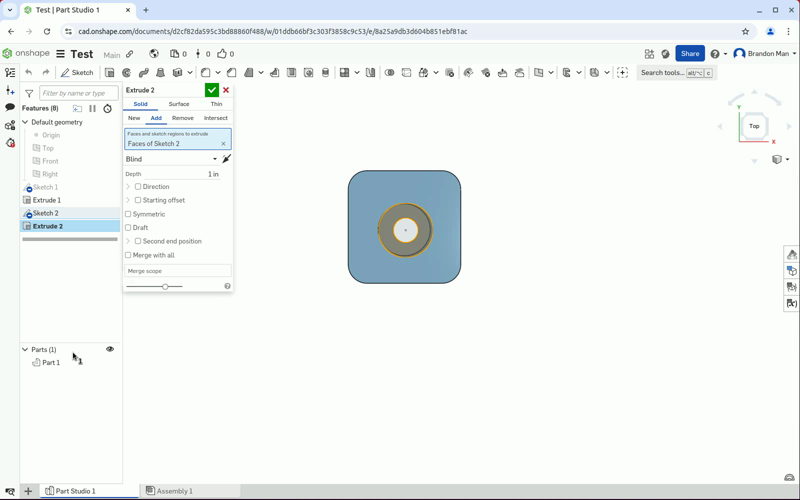
mouse_move(143, 106)
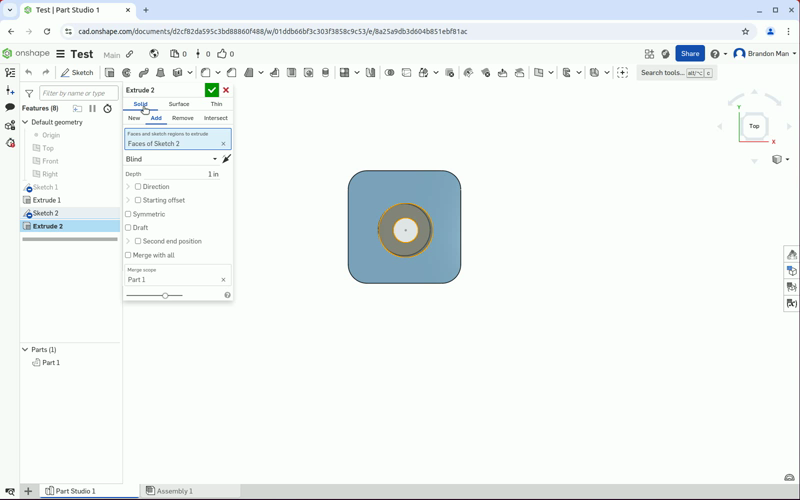
click(143, 106)
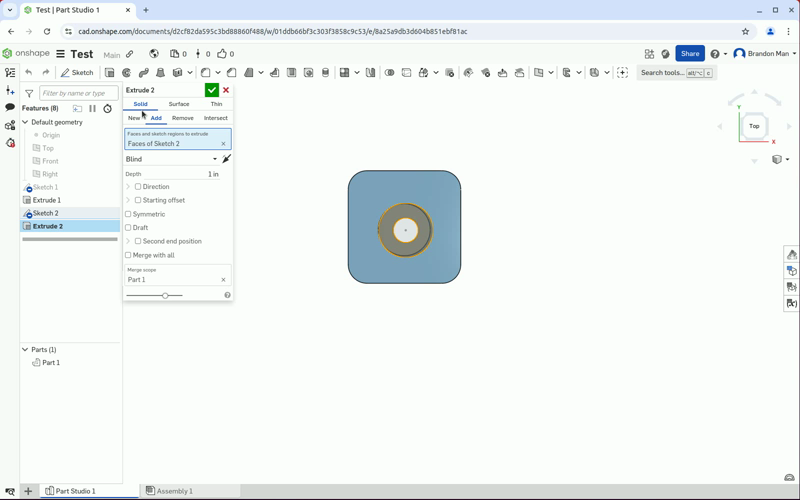
mouse_move(137, 120)
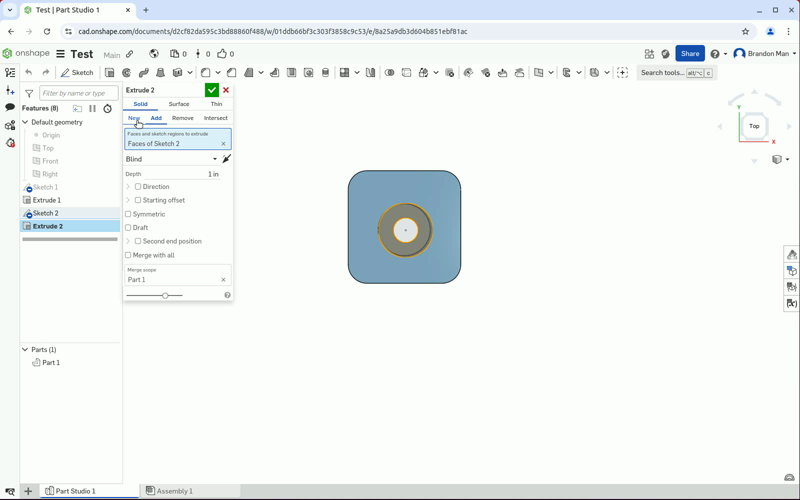
click(137, 120)
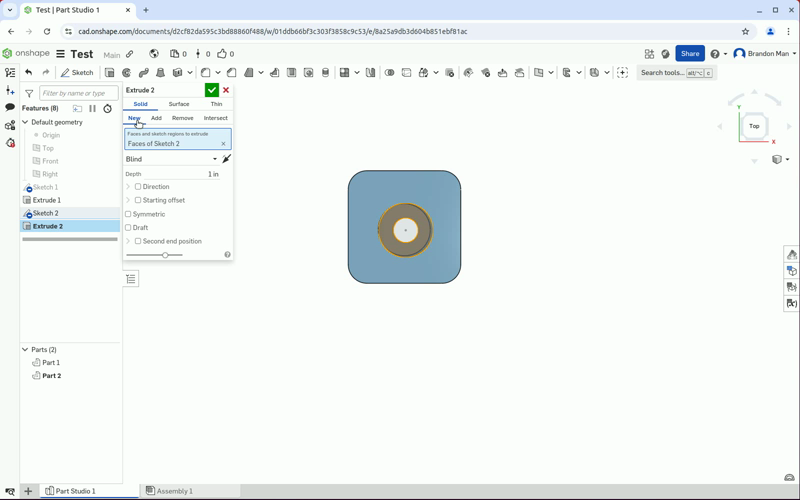
key(tab, 4)
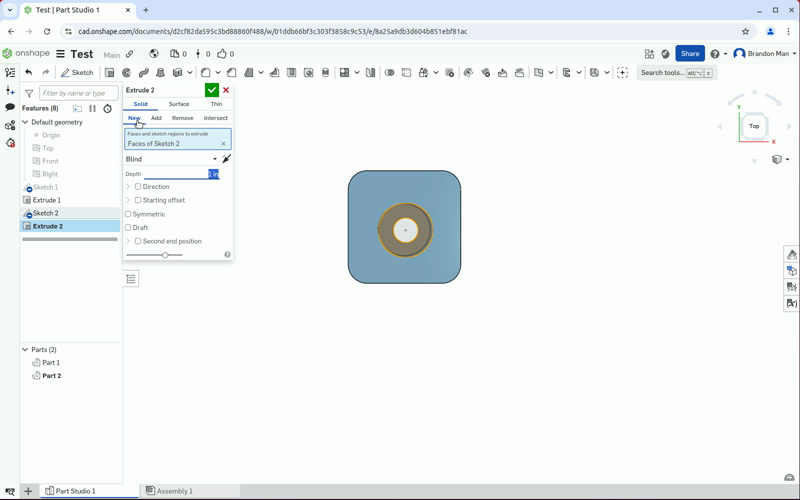
text(15.405)
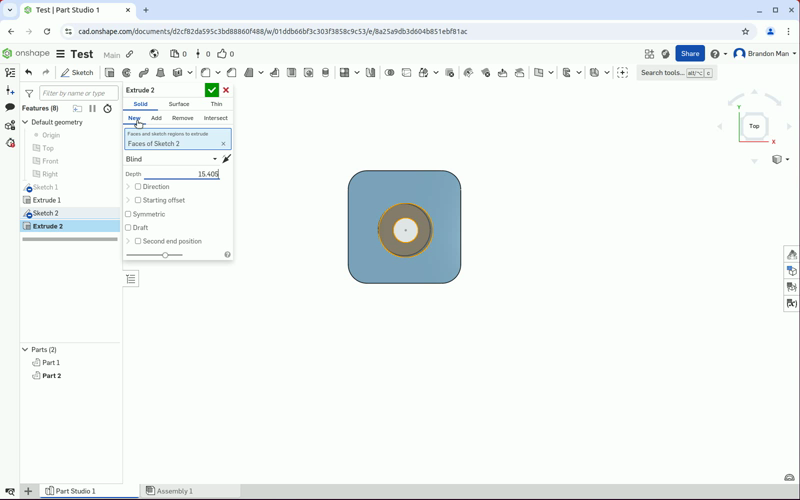
key(enter)
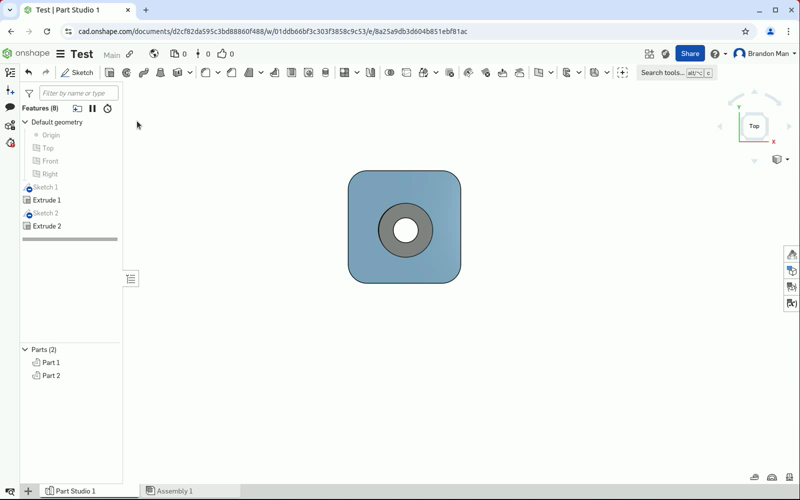
key(shift+h)
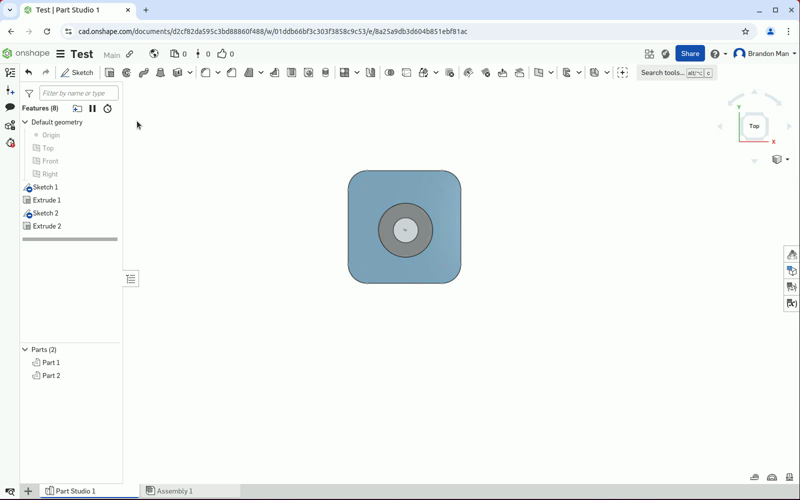
key(shift+h)
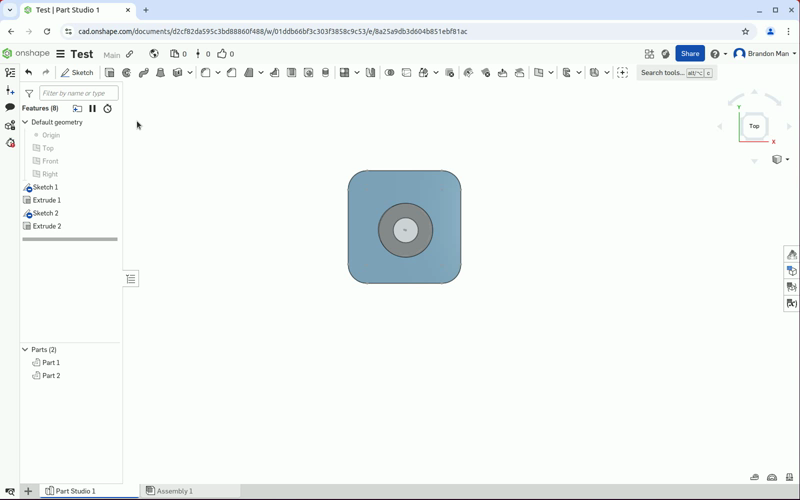
key(shift+7)
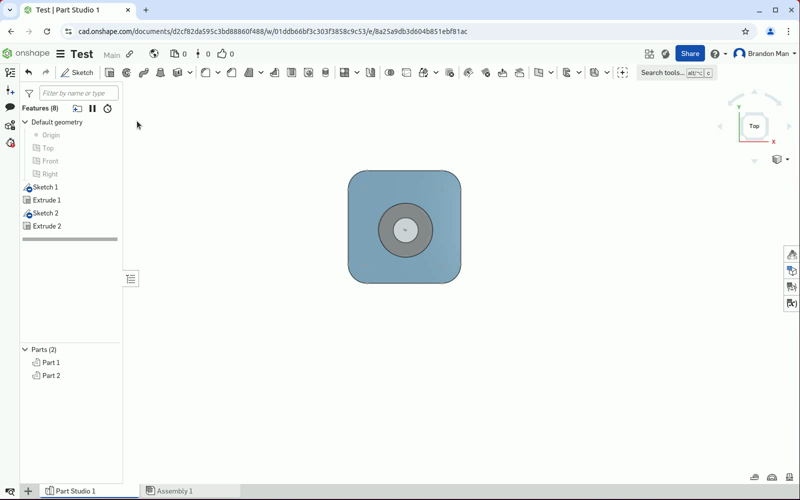
key(up, 3)
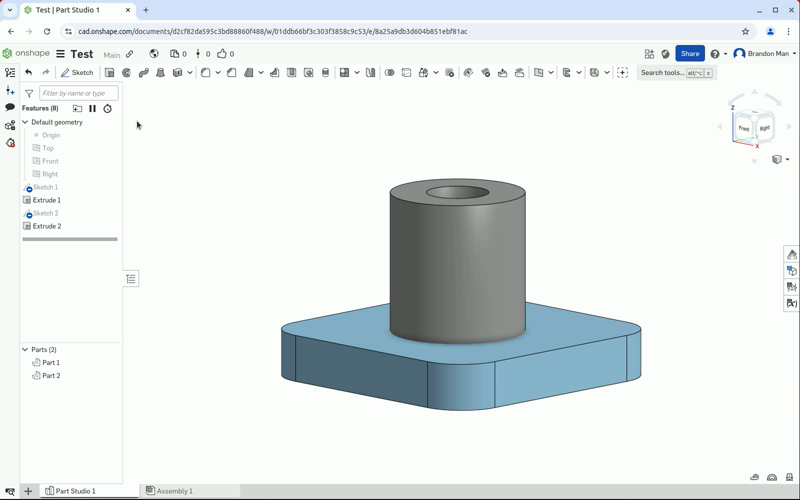
key(left, 3)
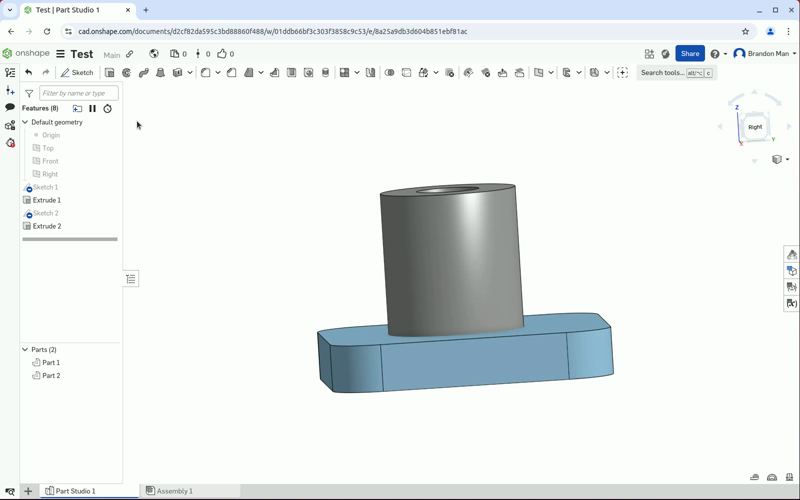
key(right, 3)
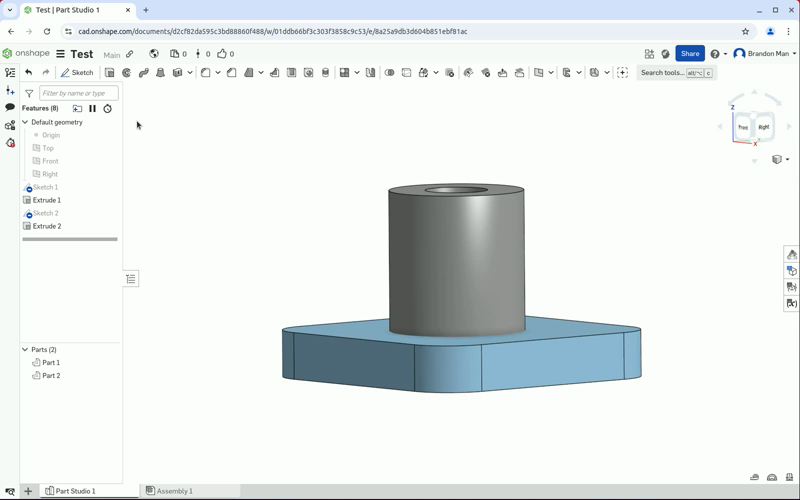
key(down, 3)
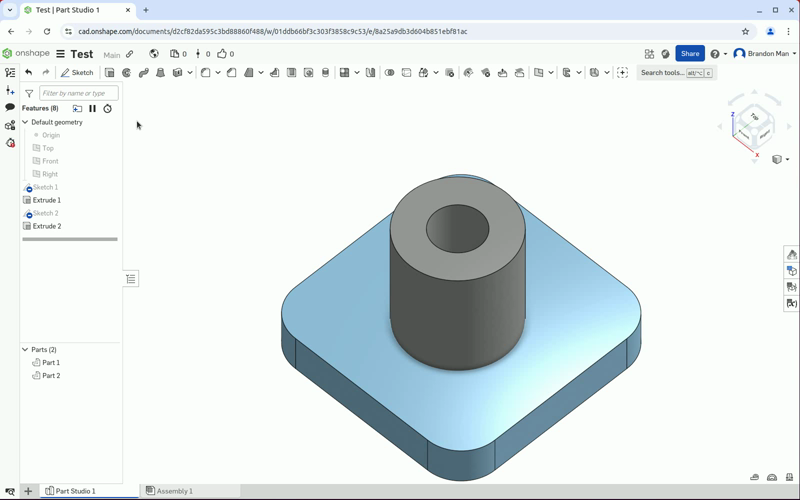
mouse_move(73, 189)
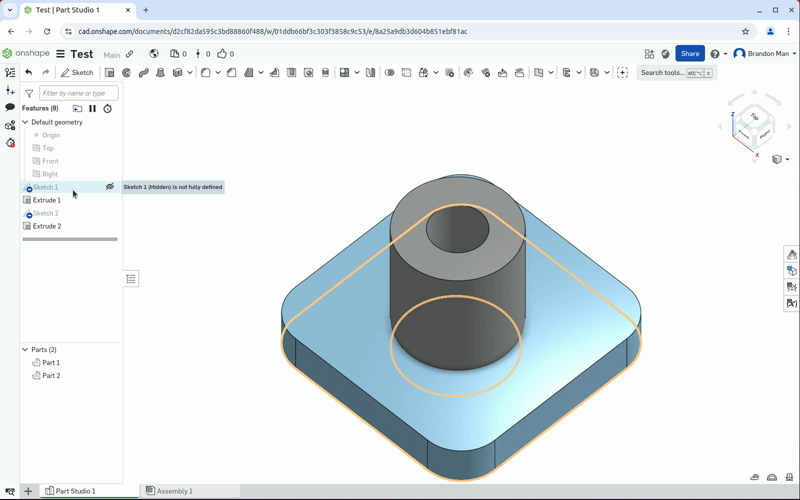
click(73, 189)